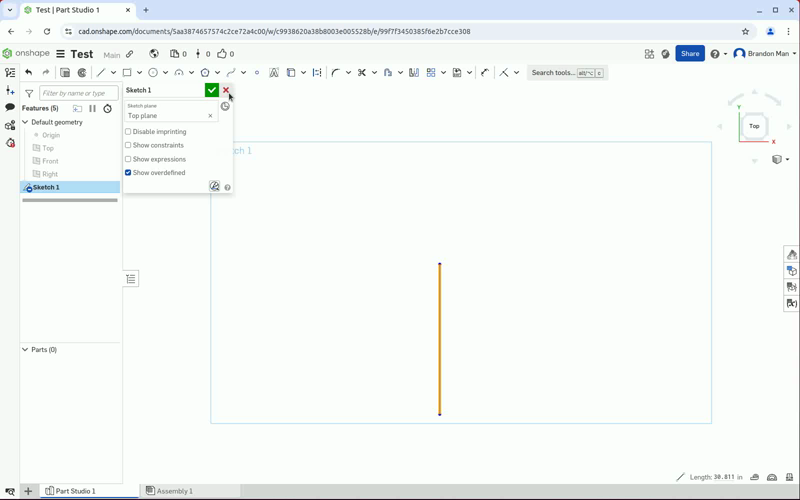
key(shift+h)
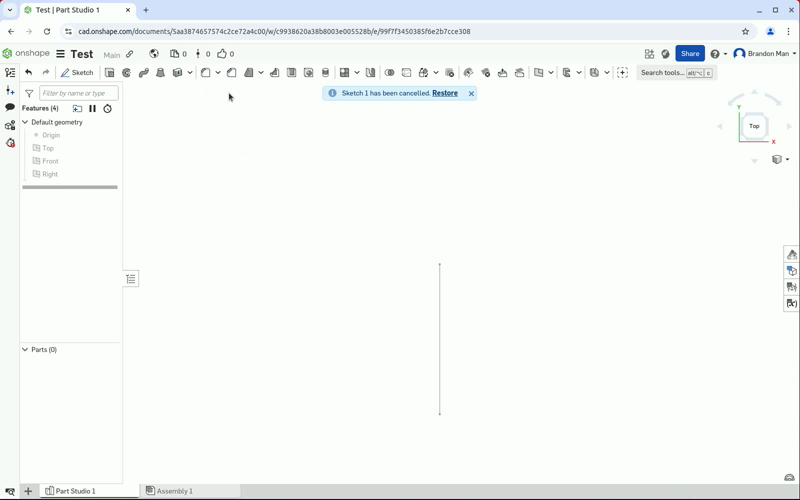
mouse_move(73, 352)
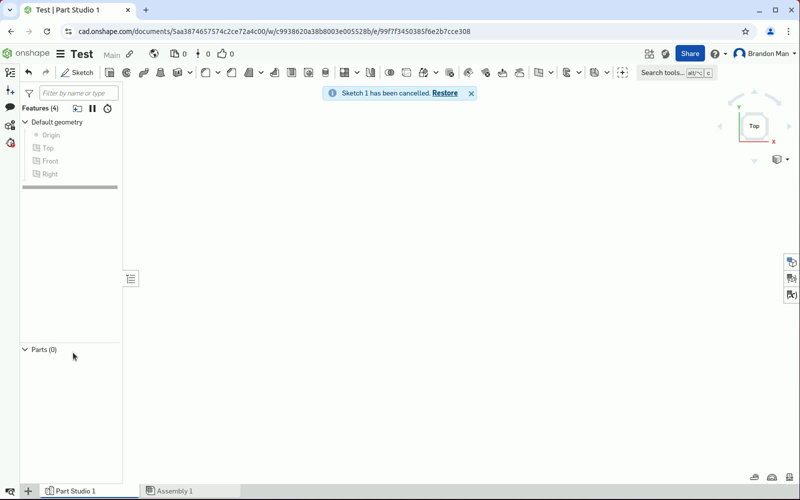
key(y)
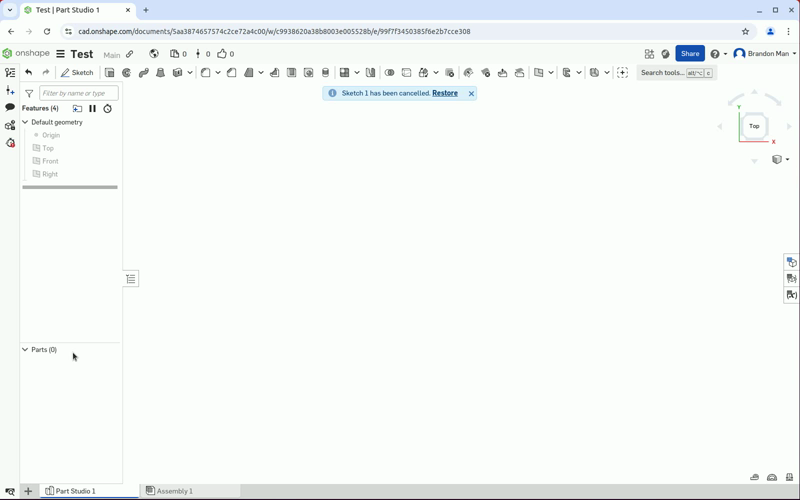
key(shift+p)
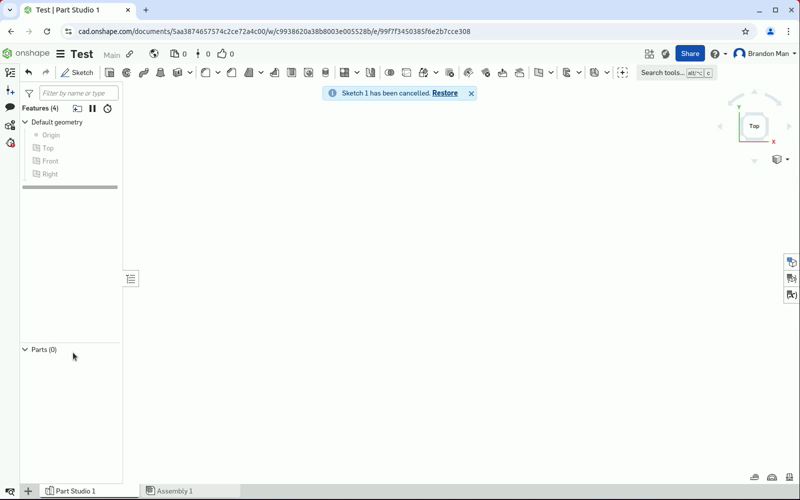
key(space)
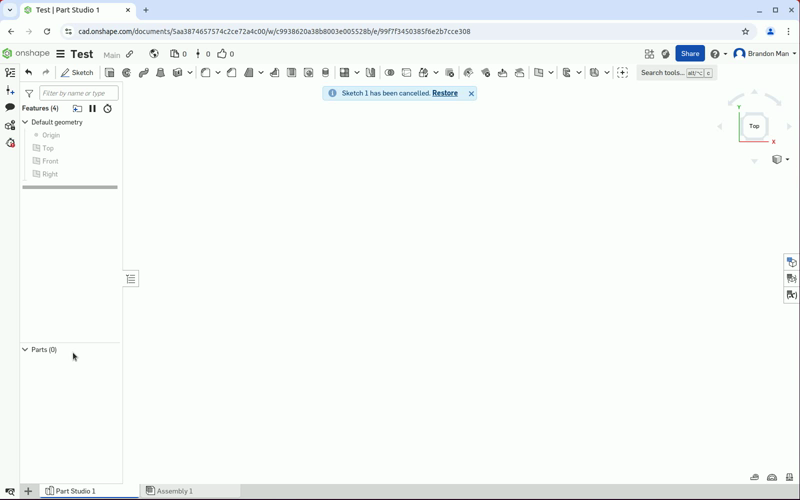
key_down(shift)
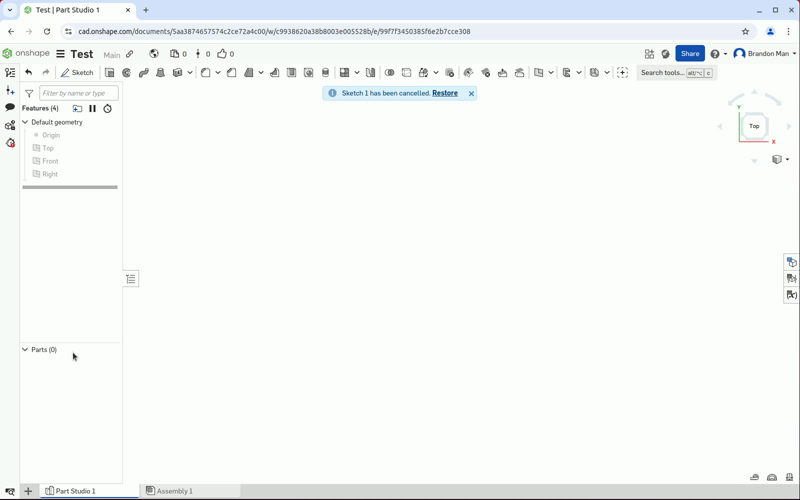
key(up)
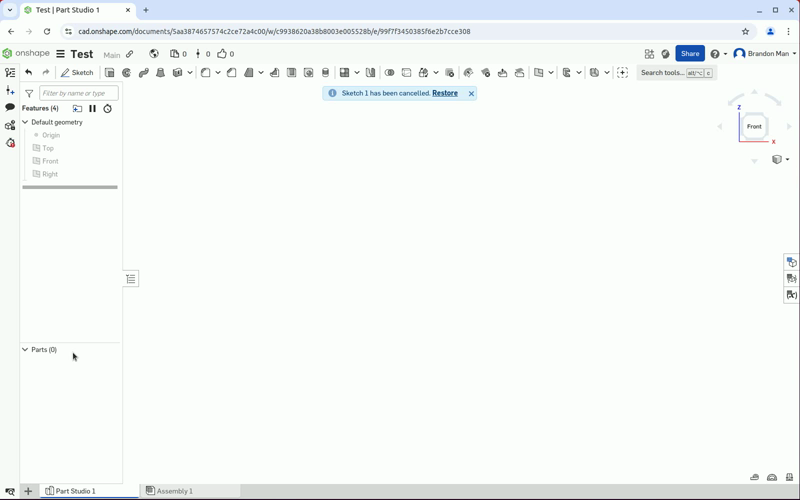
key_up(shift)
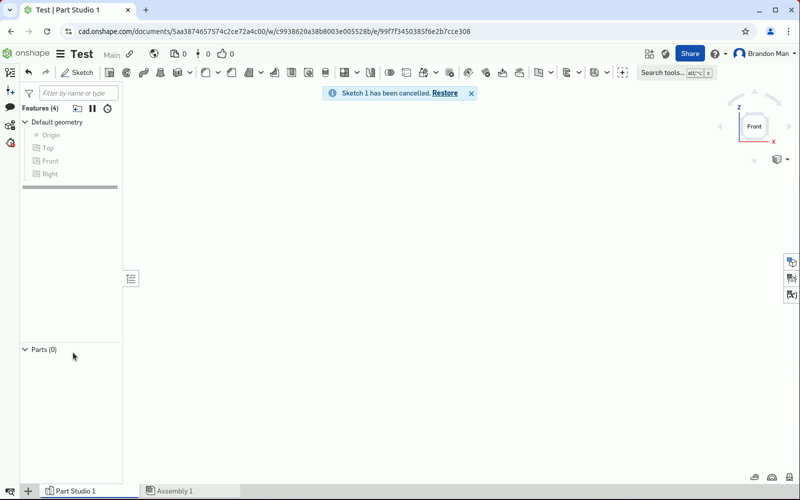
mouse_move(73, 352)
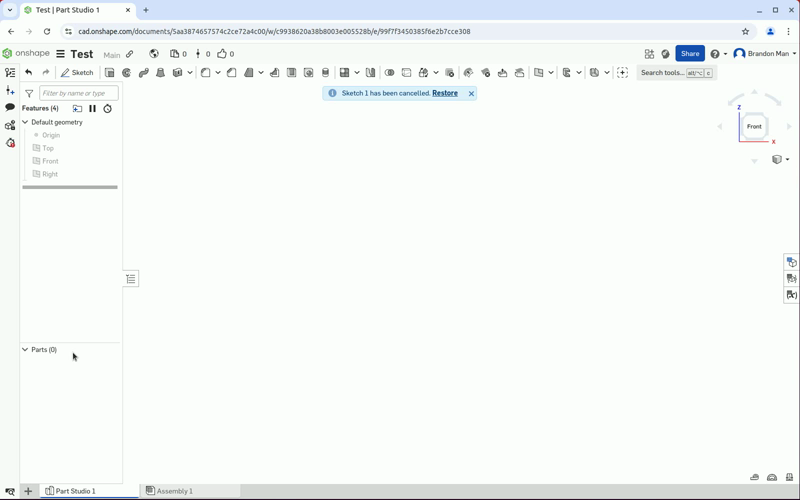
key(shift+y)
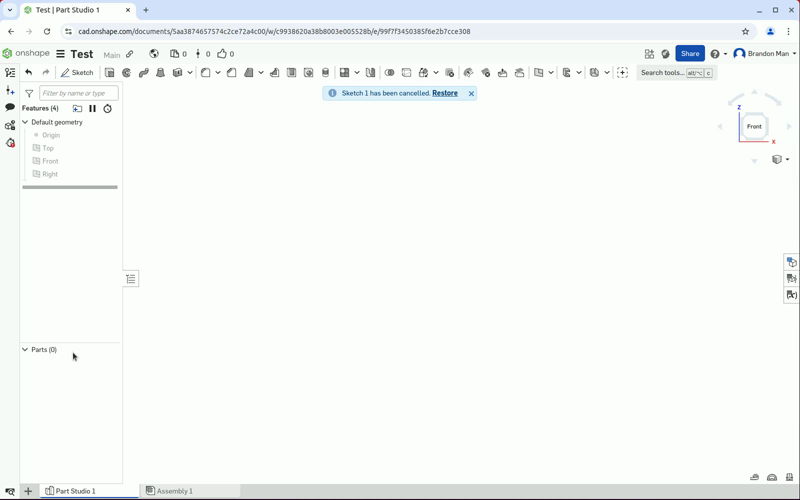
key(shift+s)
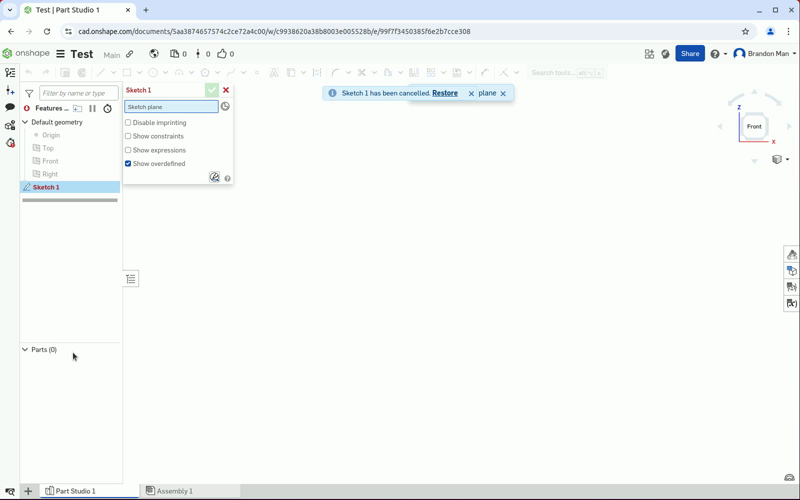
mouse_move(73, 163)
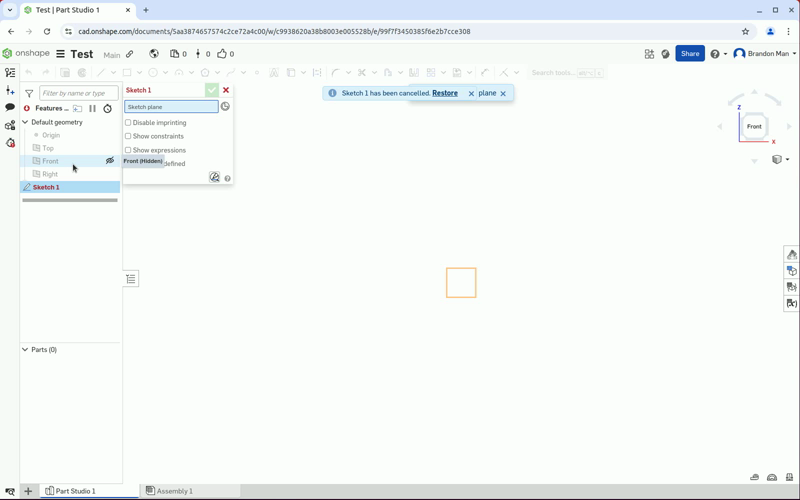
click(73, 163)
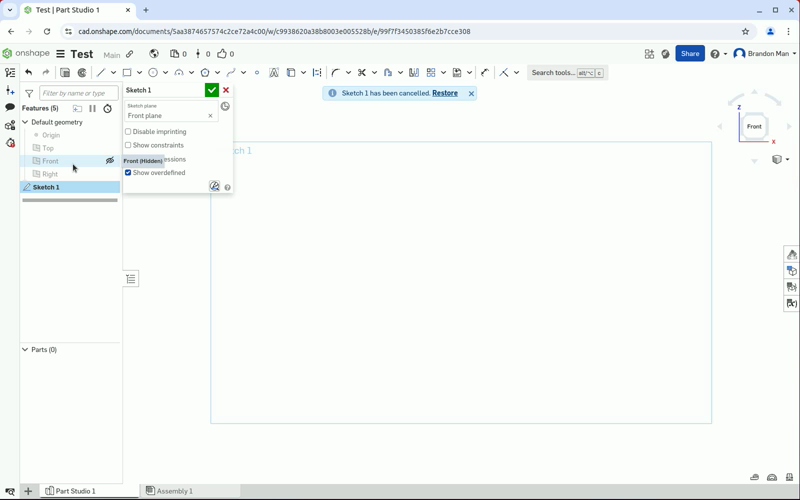
mouse_move(73, 352)
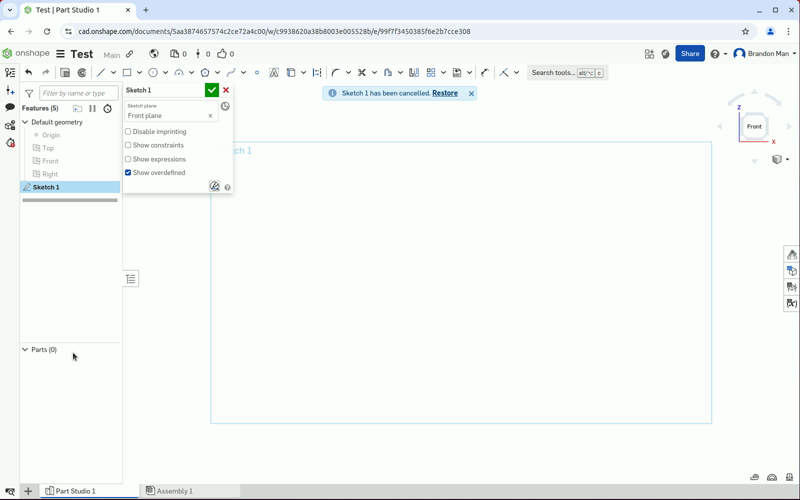
key(y)
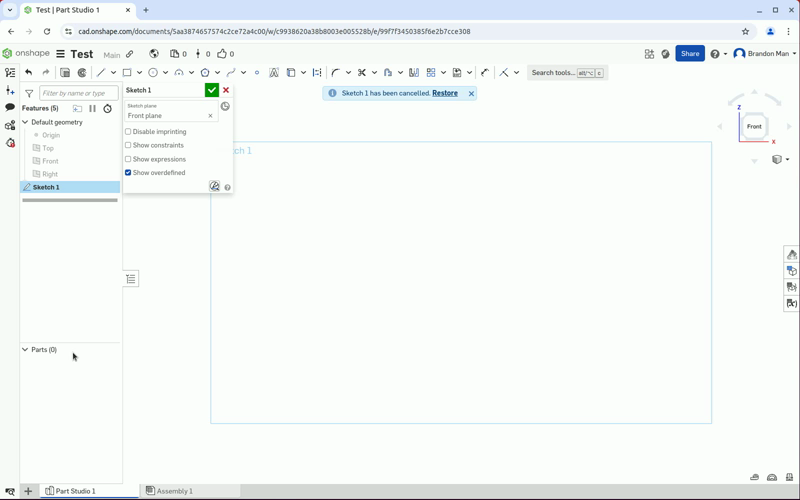
key(l)
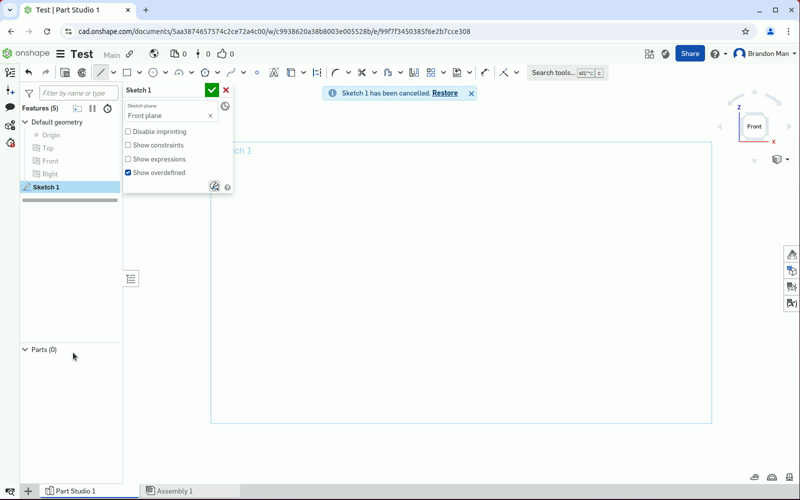
key_down(shift)
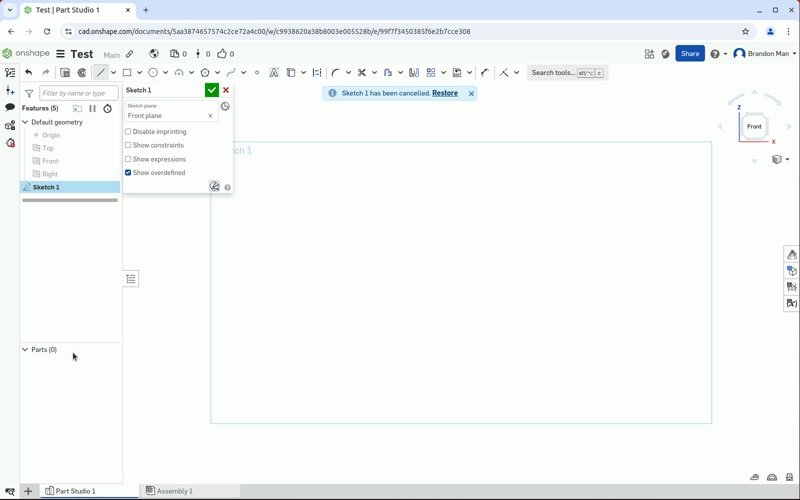
mouse_move(457, 284)
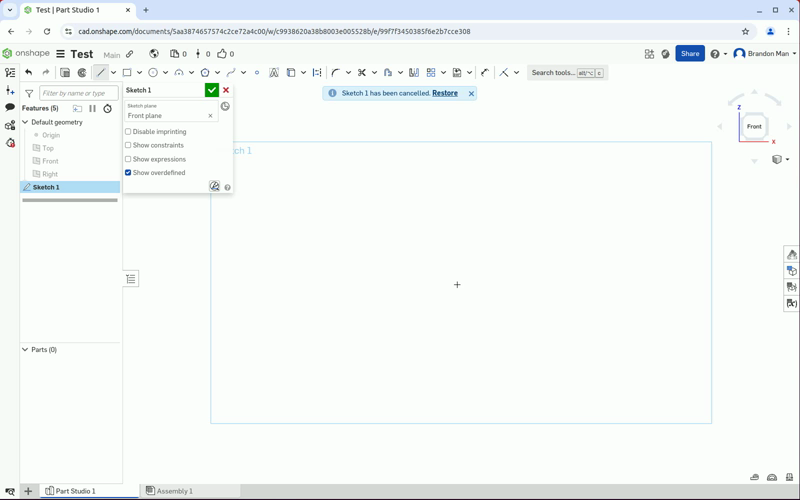
click(457, 284)
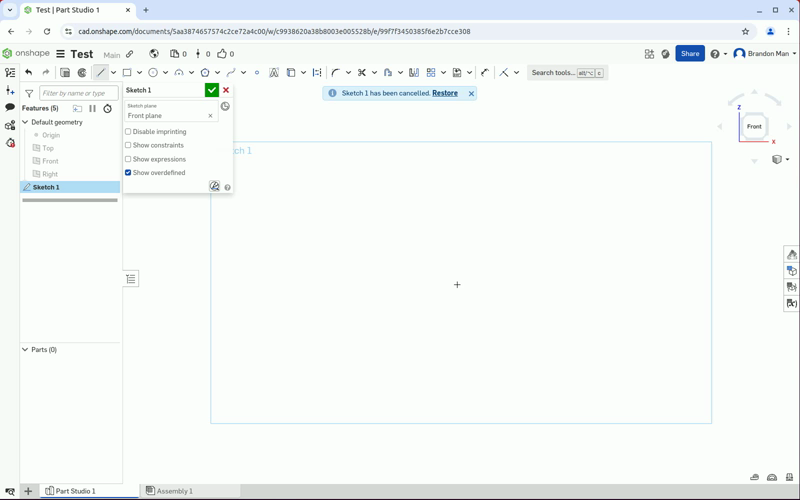
key_up(shift)
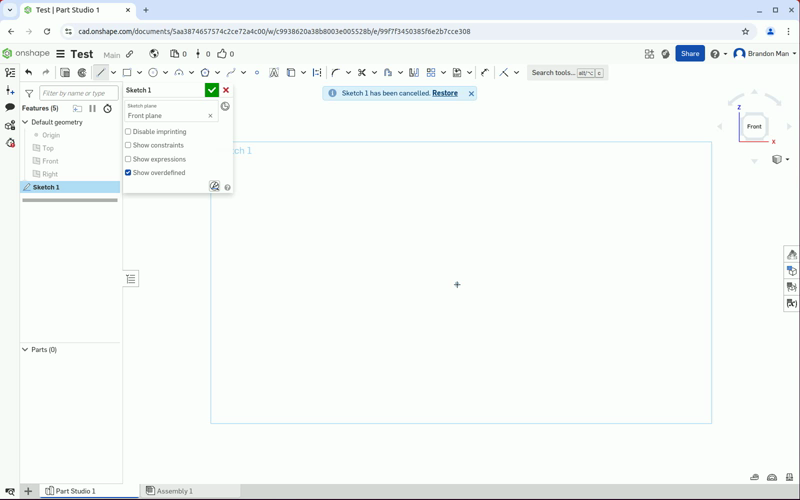
key_down(shift)
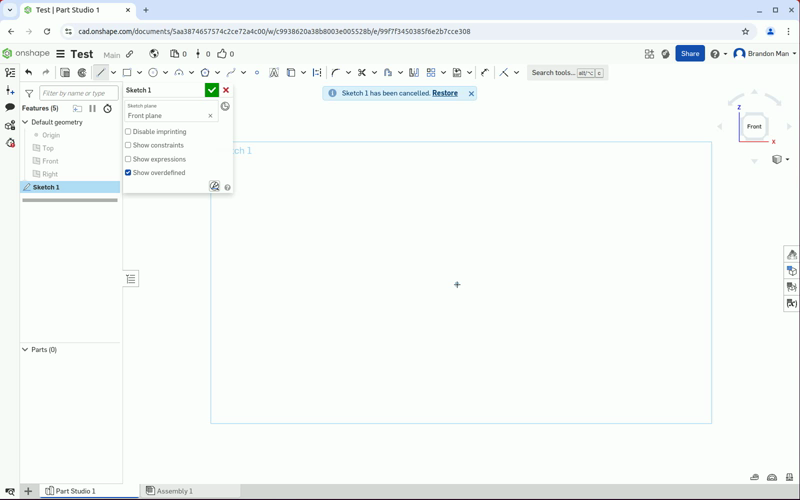
mouse_move(487, 284)
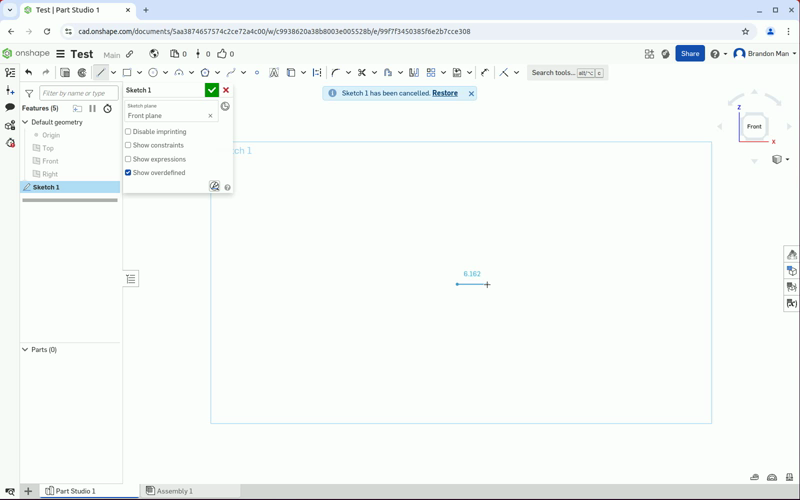
mouse_move(483, 256)
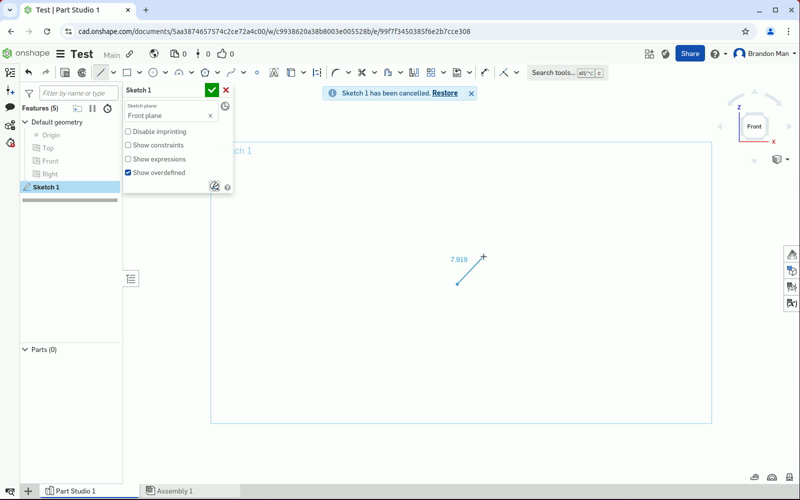
click(483, 256)
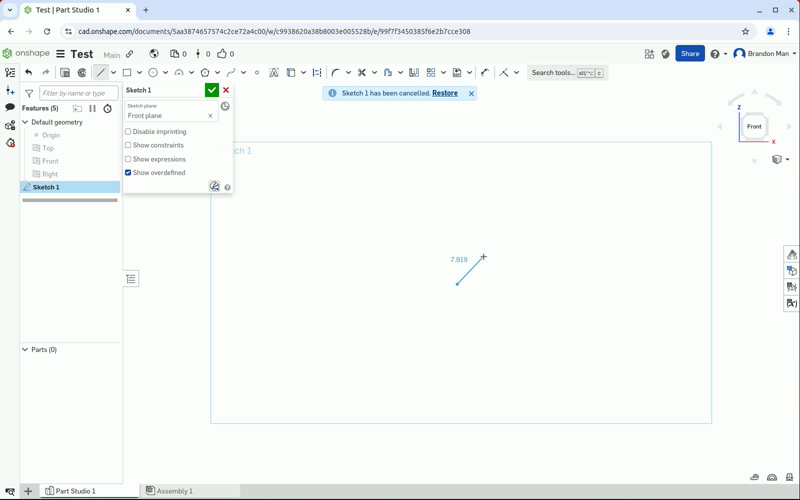
key_up(shift)
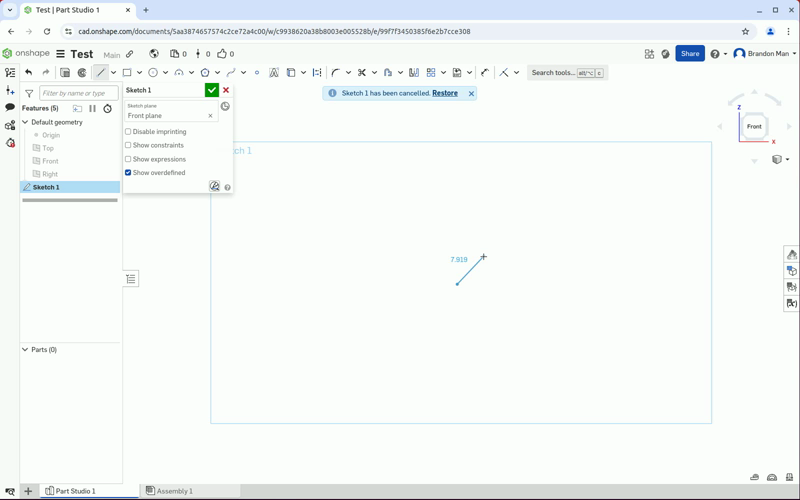
key_down(shift)
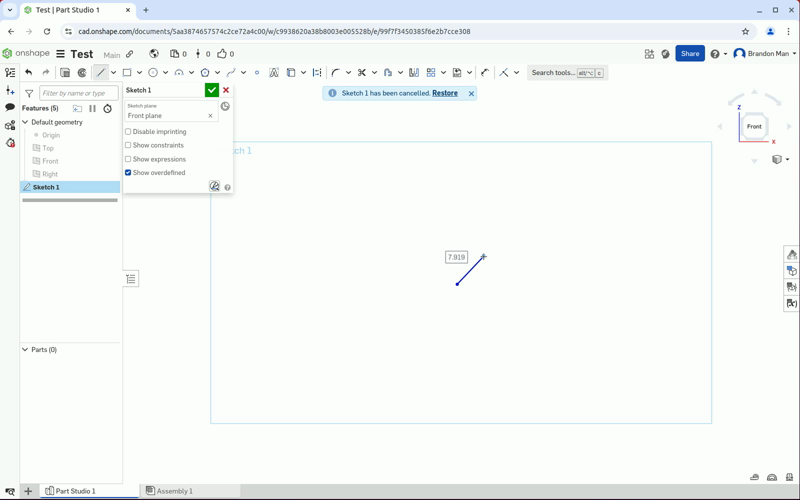
mouse_move(513, 256)
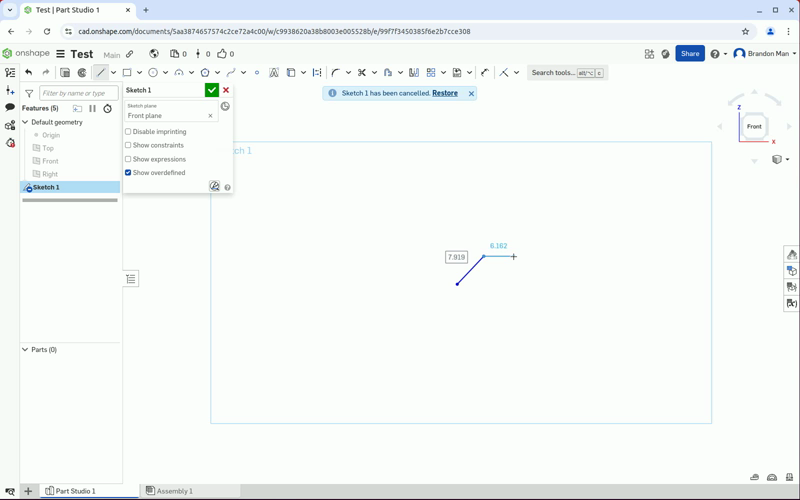
mouse_move(457, 256)
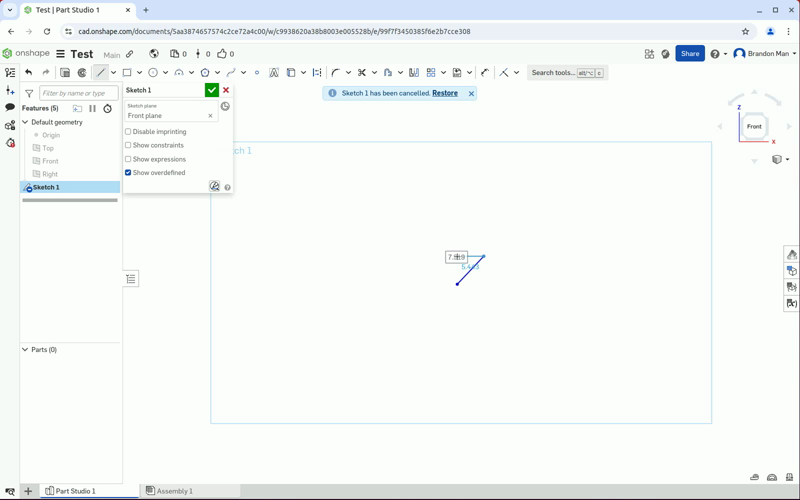
click(457, 256)
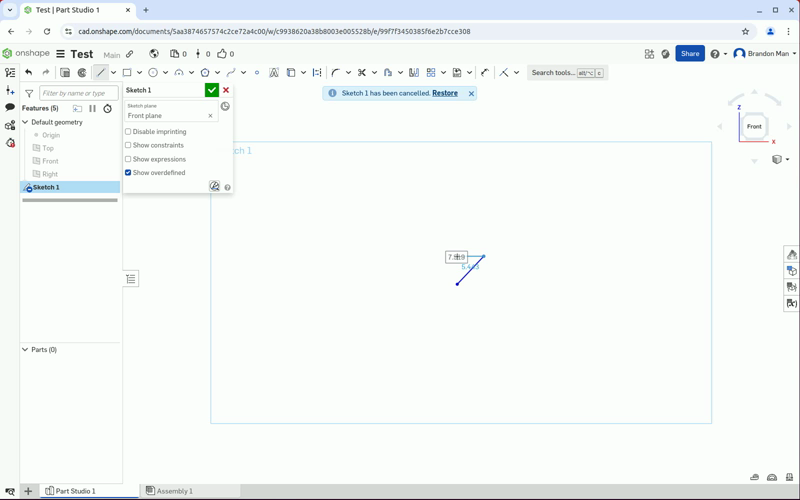
key_up(shift)
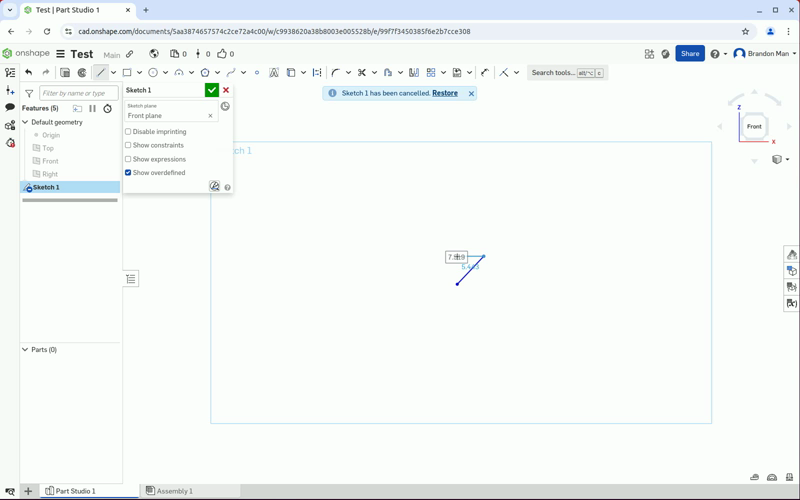
mouse_move(487, 256)
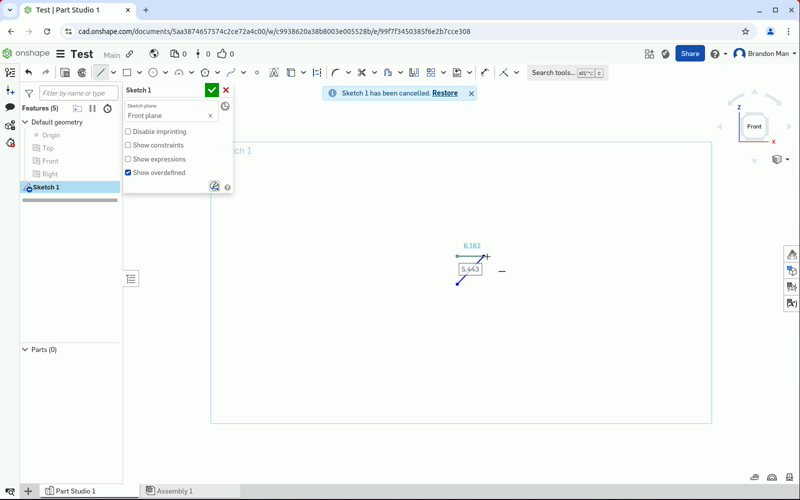
key_down(shift)
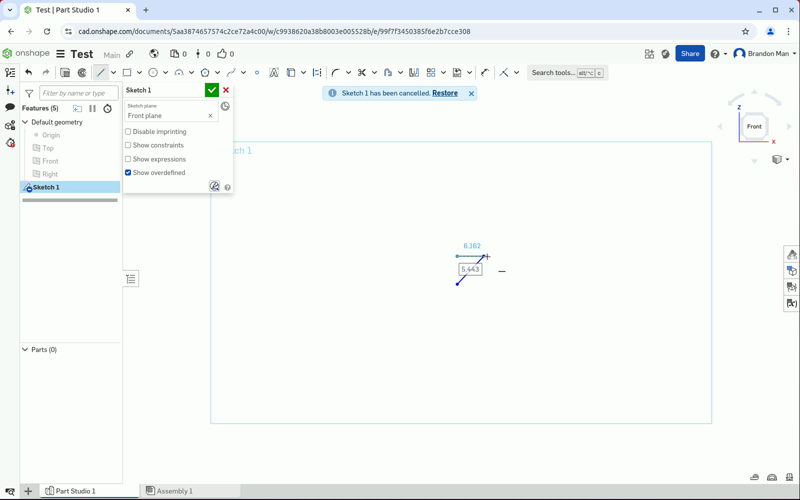
mouse_move(457, 284)
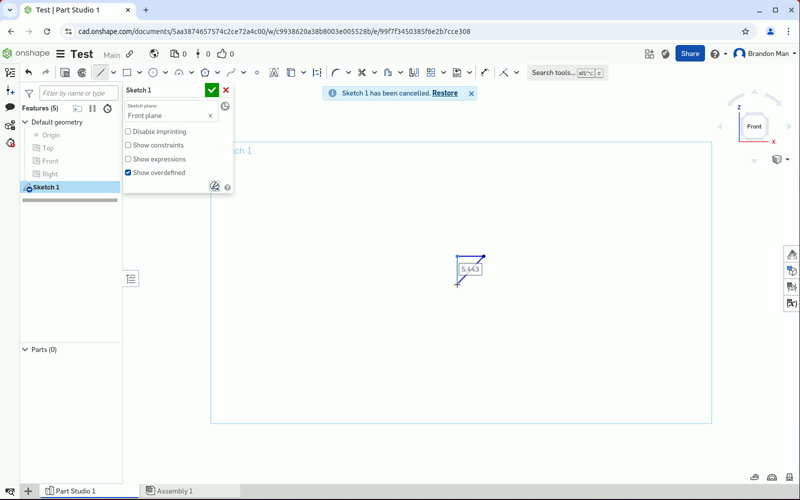
key_up(shift)
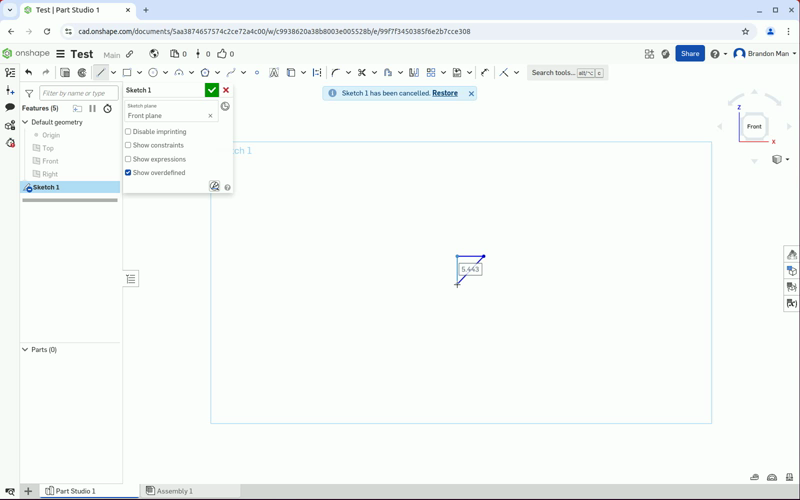
click(457, 284)
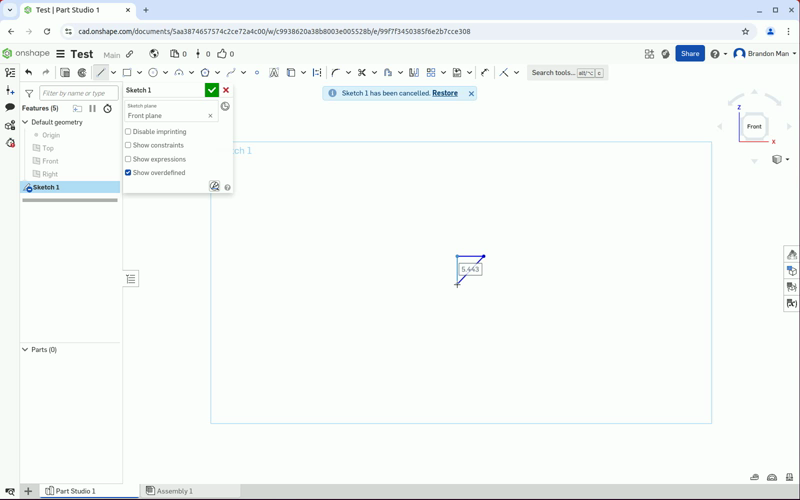
key(esc)
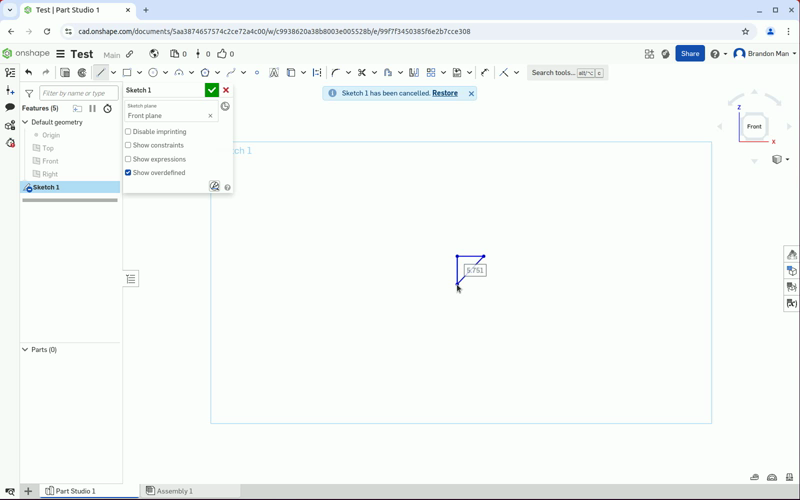
mouse_move(474, 257)
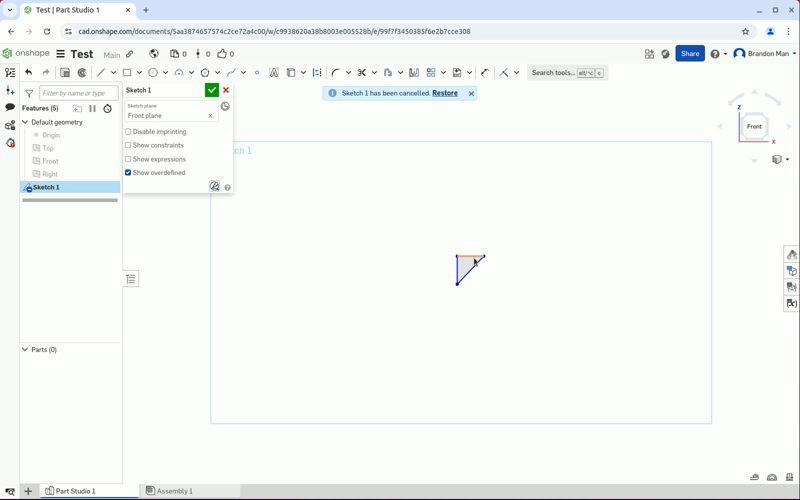
scroll(6)
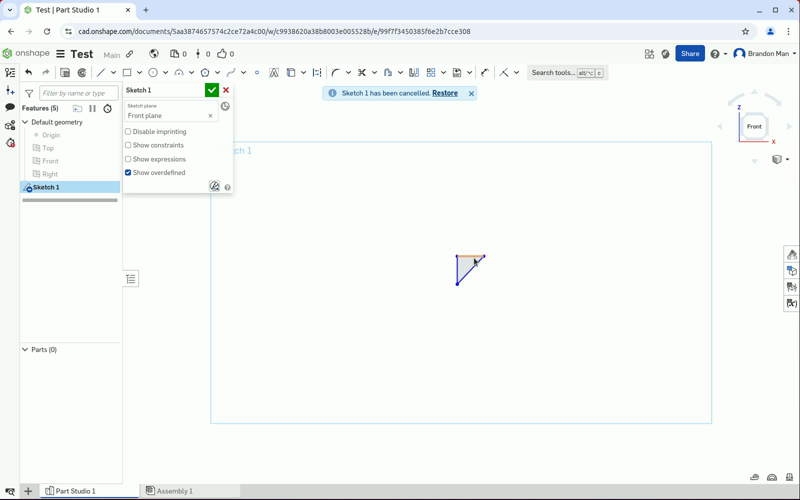
scroll(6)
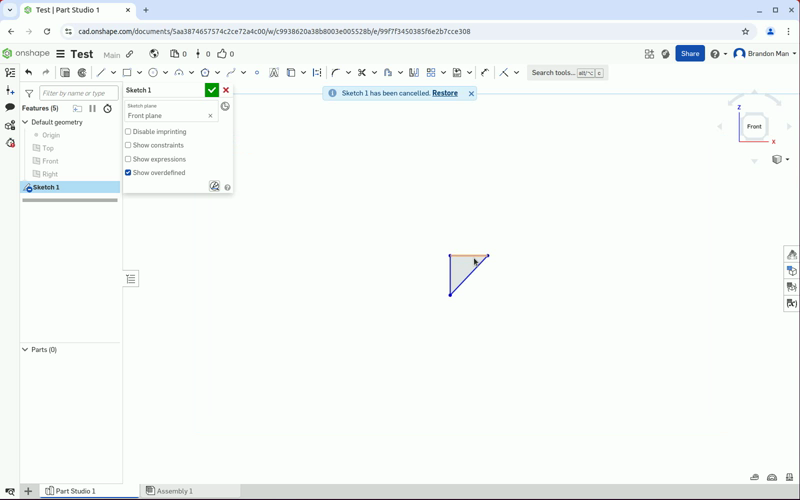
scroll(6)
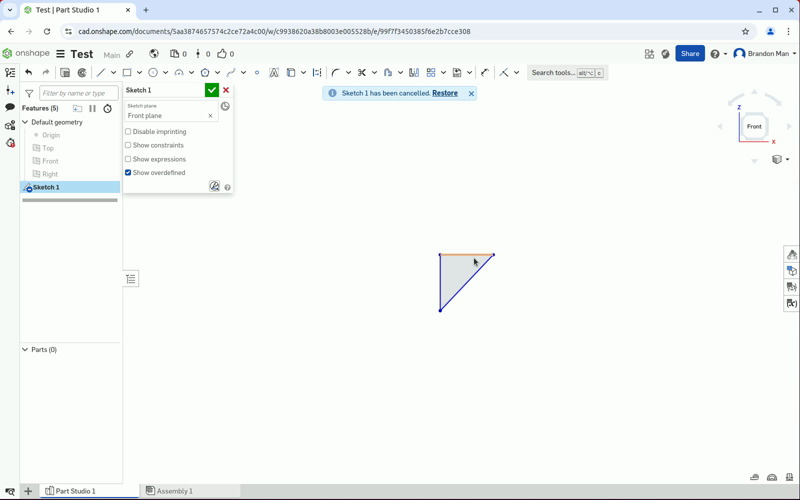
scroll(6)
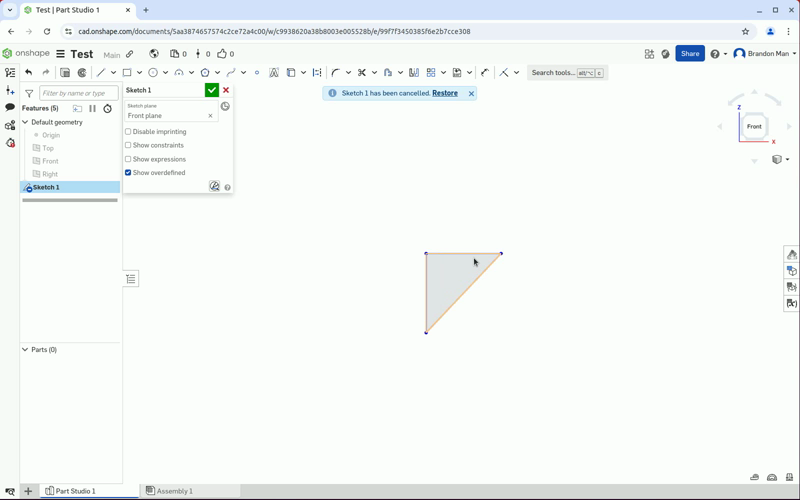
scroll(6)
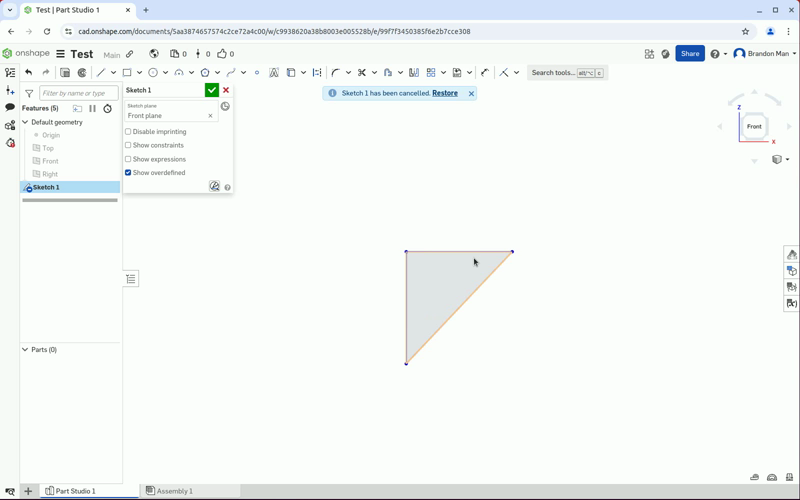
scroll(6)
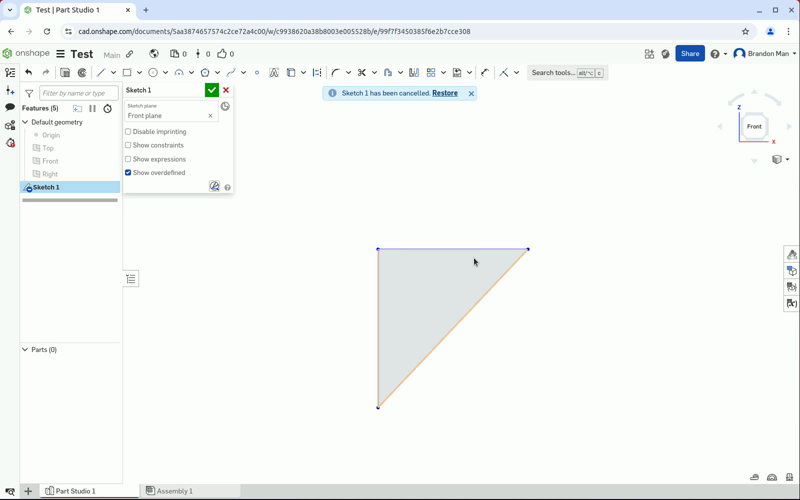
scroll(6)
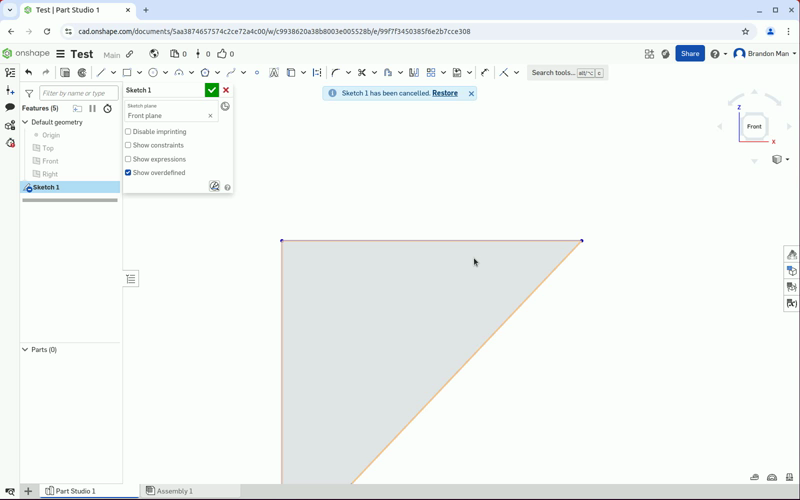
click(474, 257)
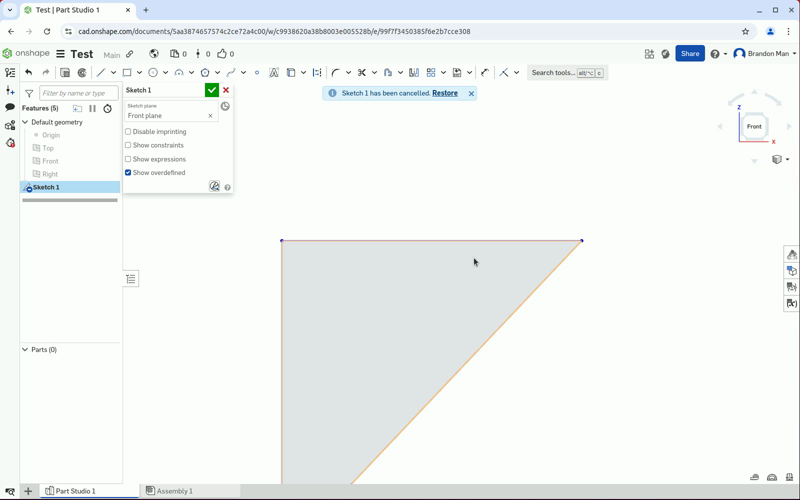
scroll(-6)
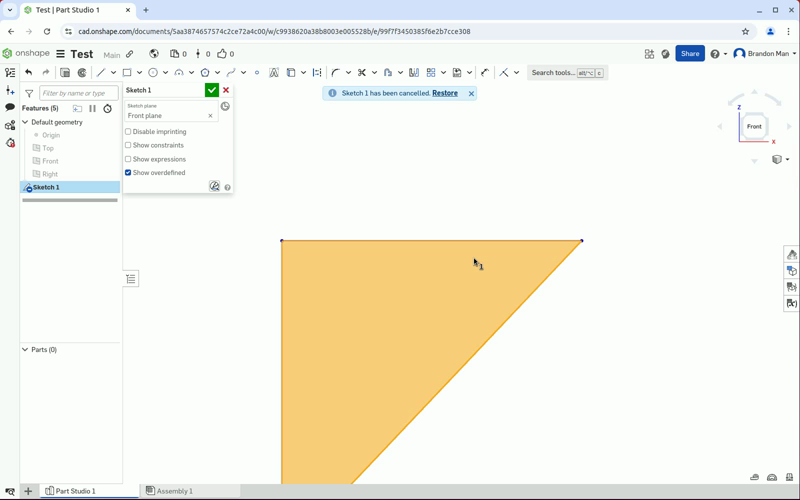
scroll(-6)
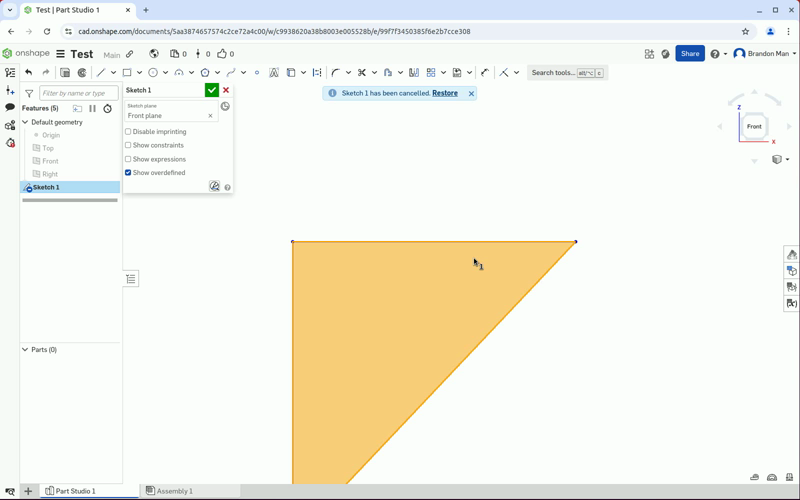
scroll(-6)
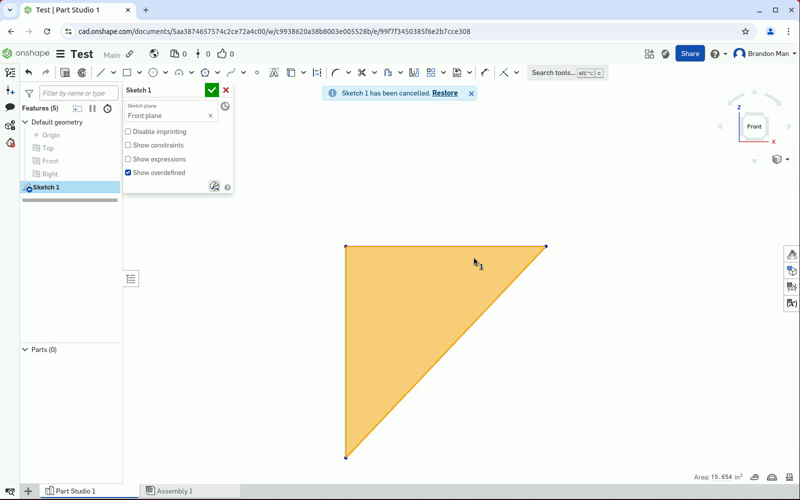
scroll(-6)
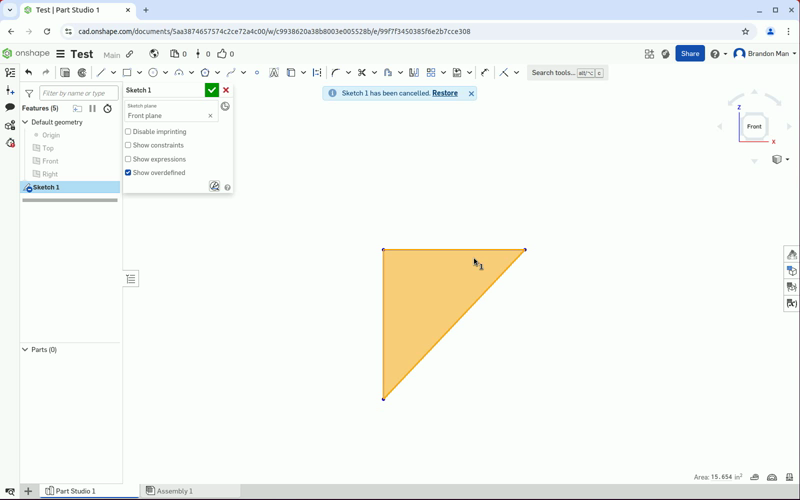
scroll(-6)
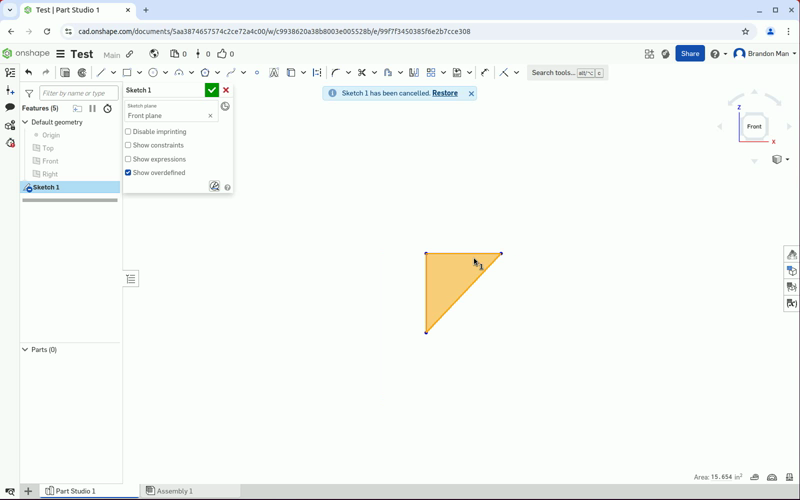
scroll(-6)
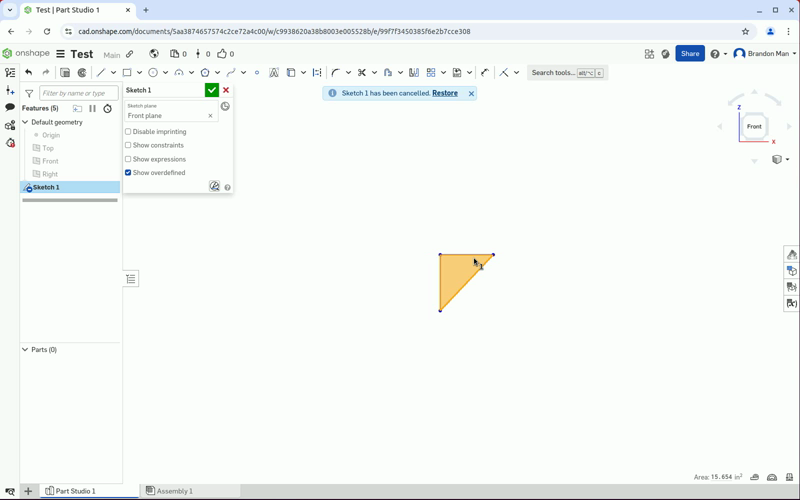
scroll(-6)
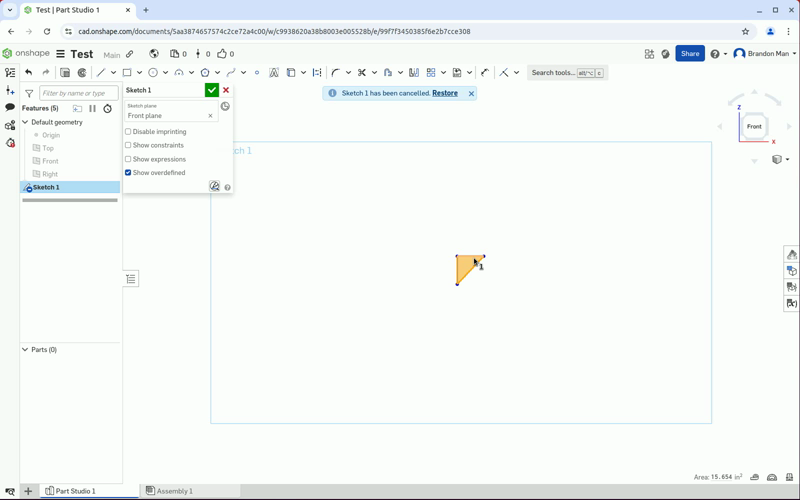
mouse_move(73, 352)
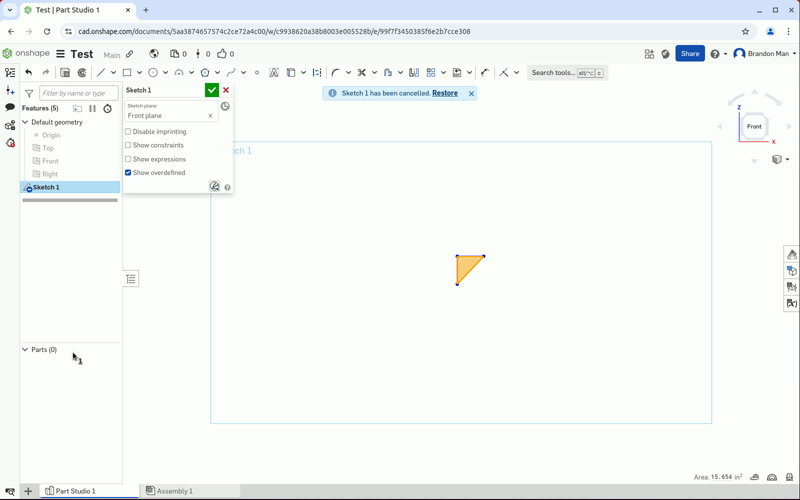
key(shift+y)
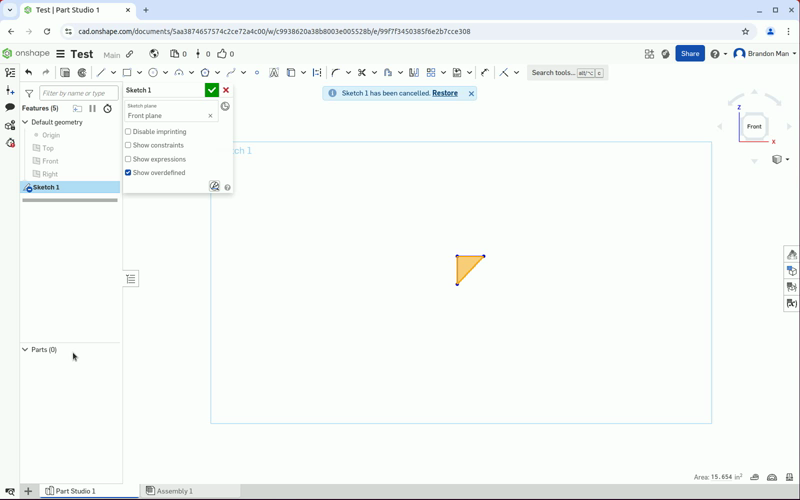
key(shift+e)
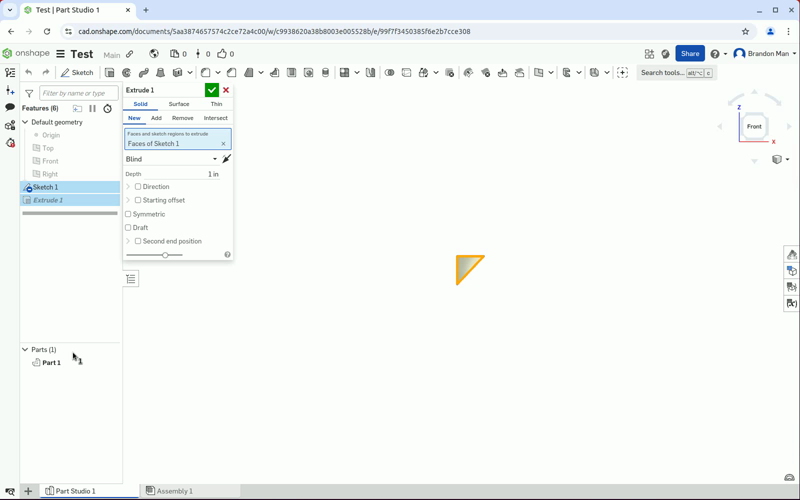
mouse_move(143, 106)
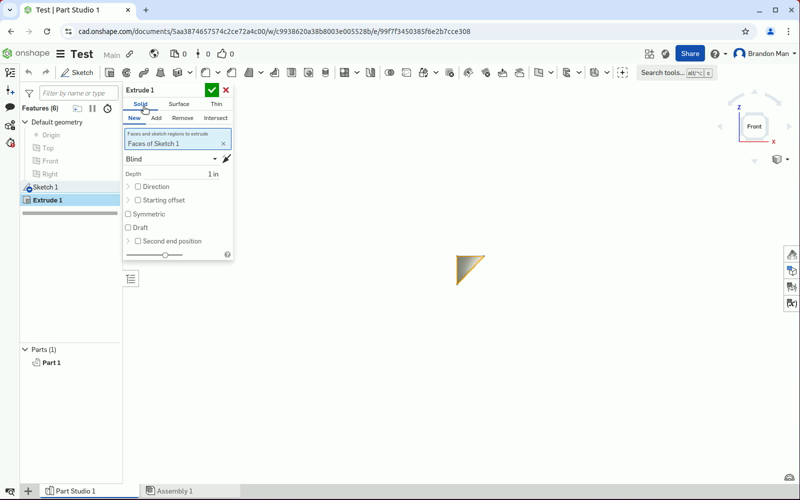
click(143, 106)
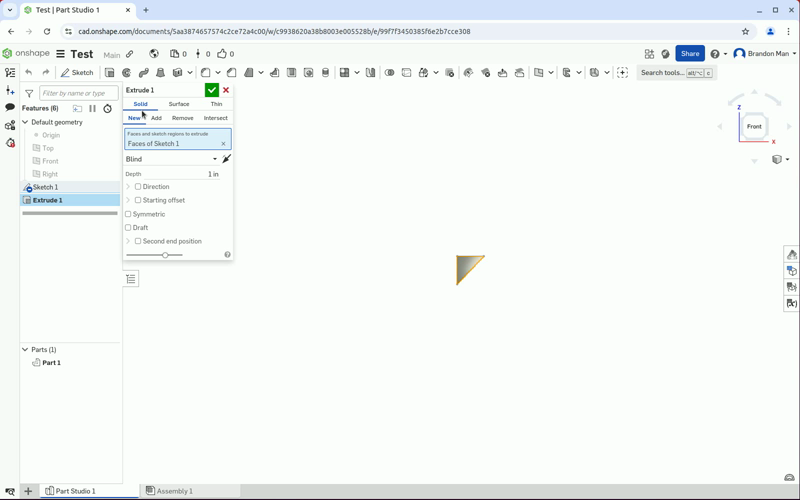
mouse_move(137, 120)
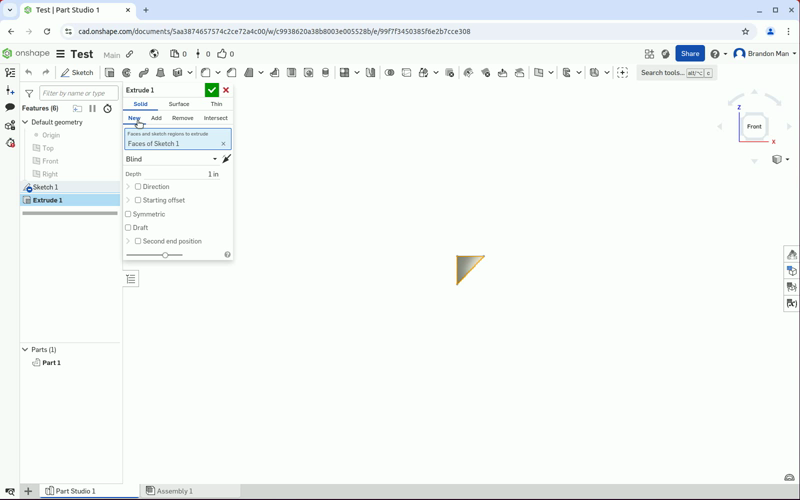
click(137, 120)
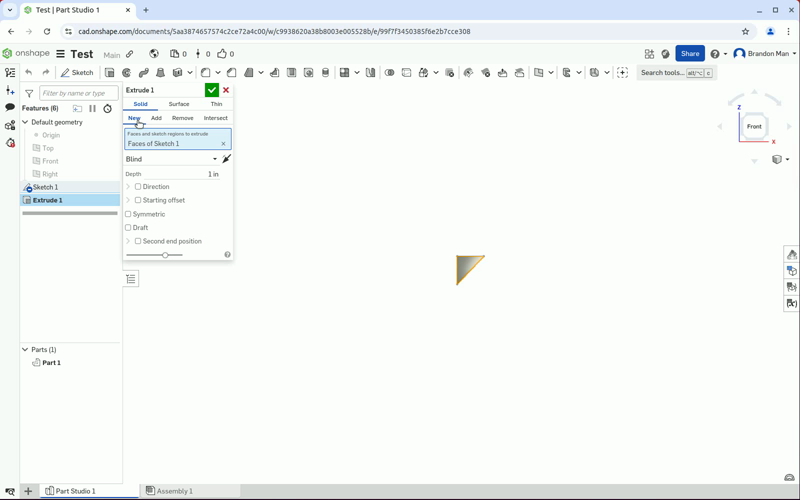
key(tab, 4)
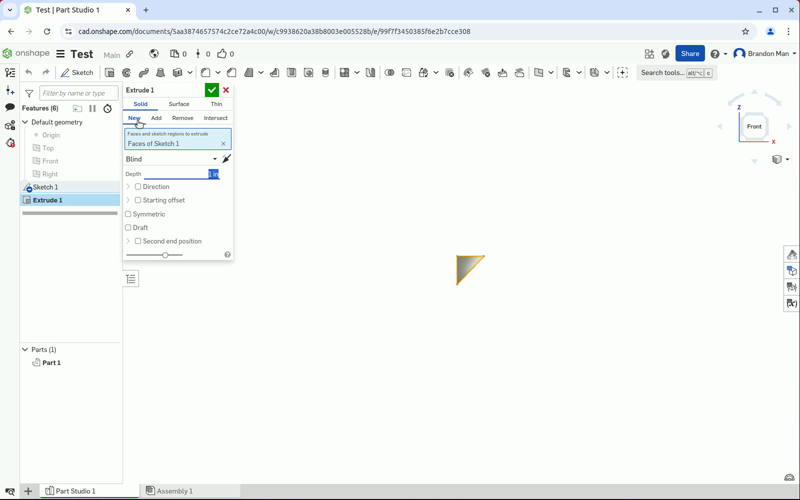
text(-0.241)
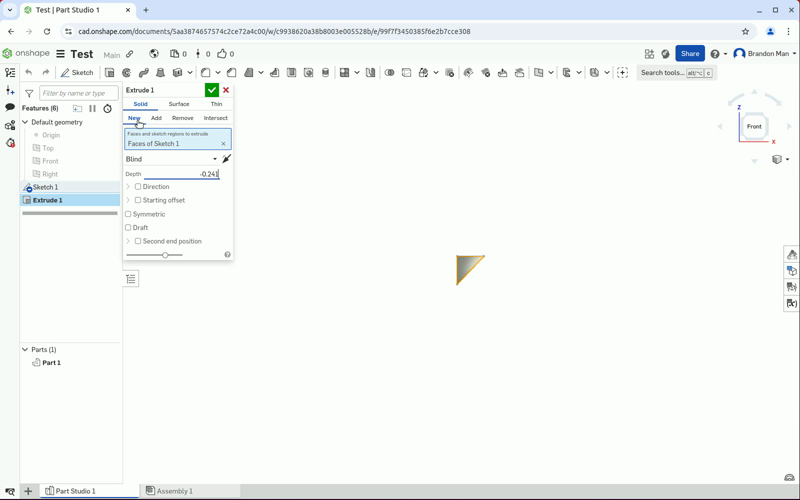
key(enter)
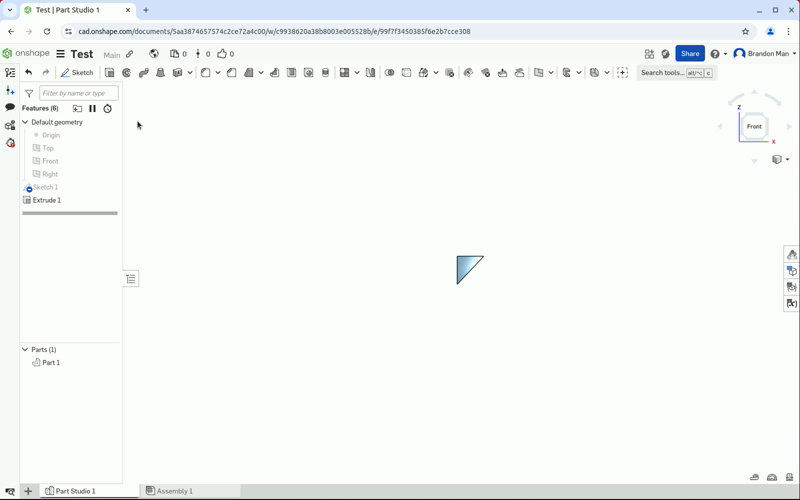
key(shift+h)
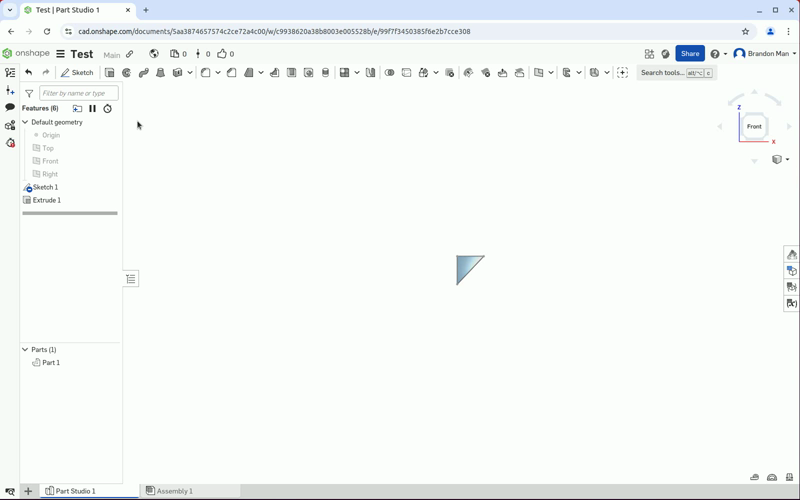
key(shift+h)
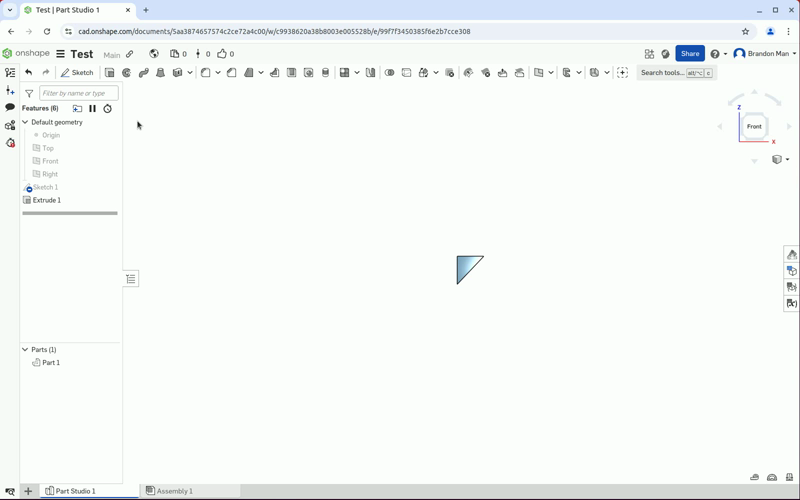
mouse_move(73, 189)
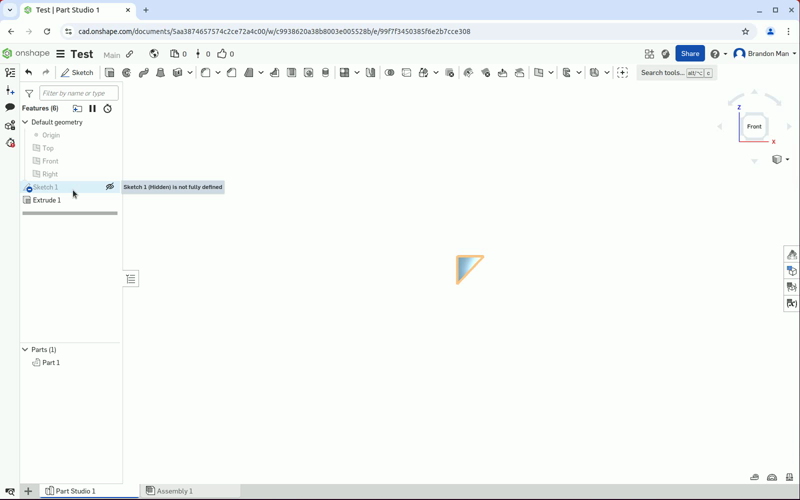
click(73, 189)
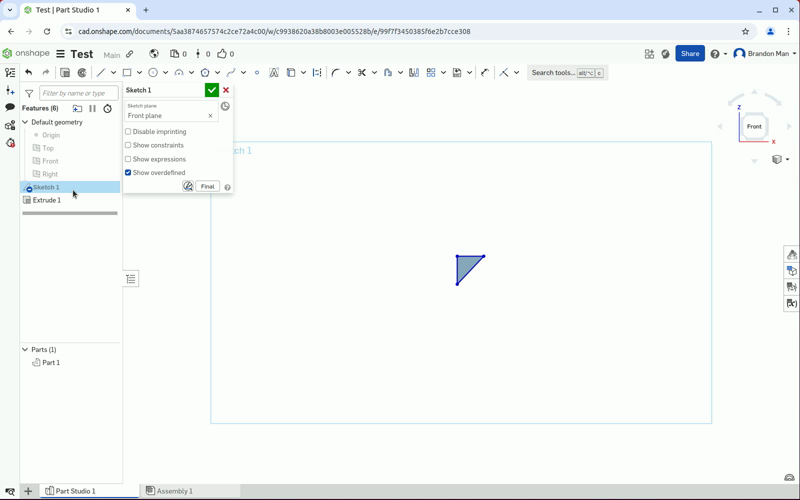
mouse_move(229, 92)
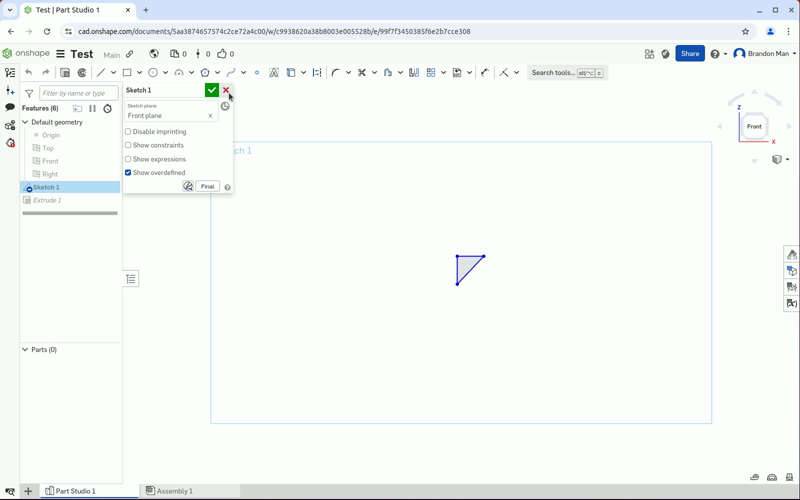
click(229, 92)
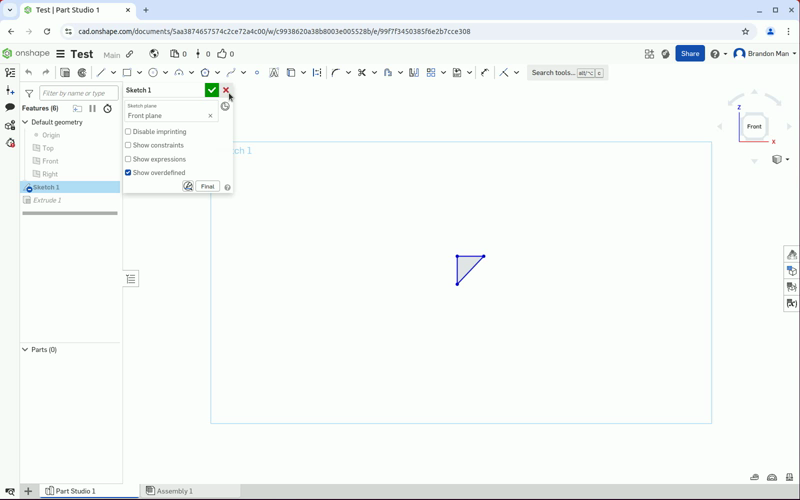
key(shift+s)
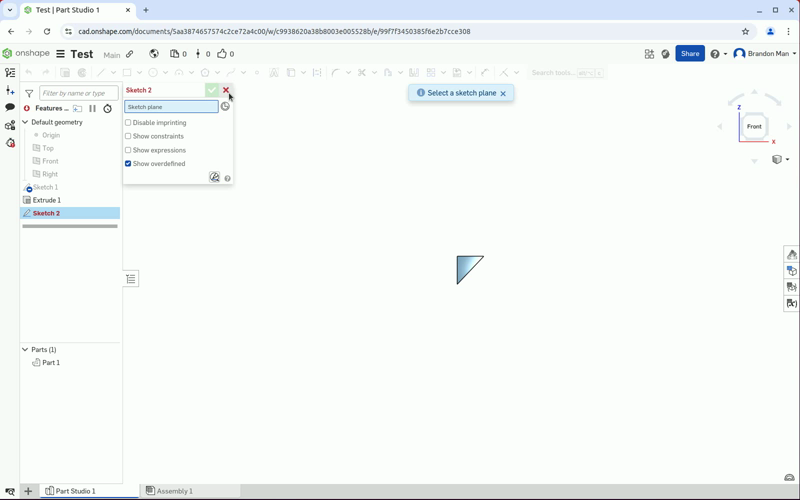
mouse_move(73, 163)
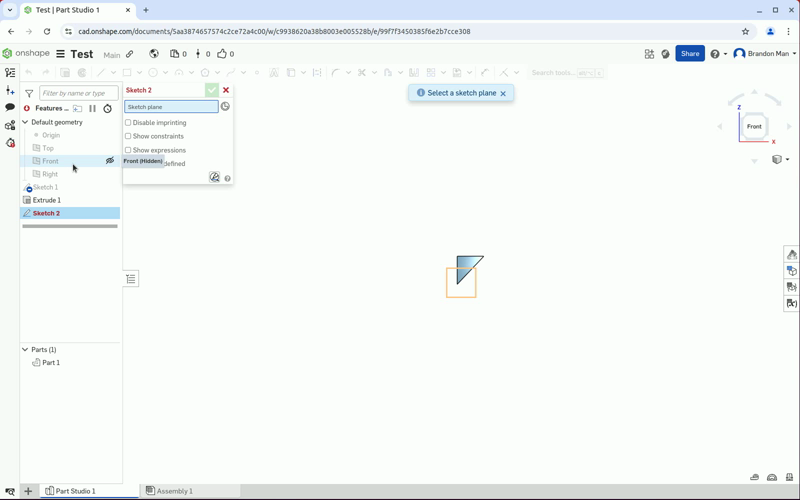
click(73, 163)
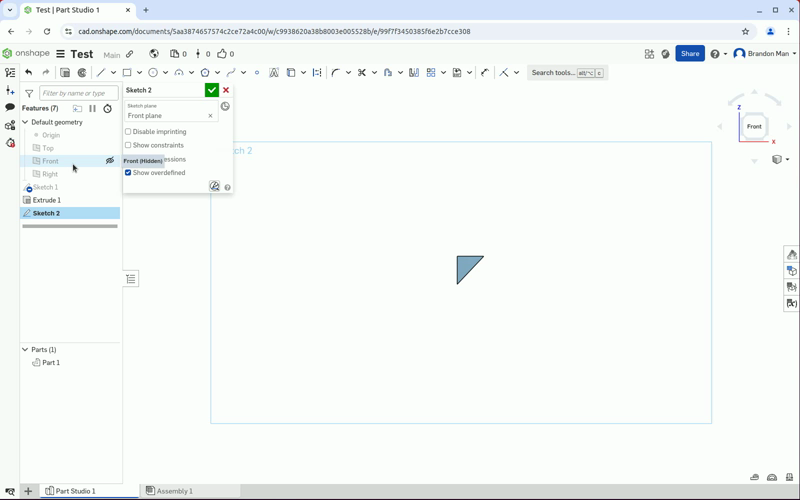
mouse_move(73, 352)
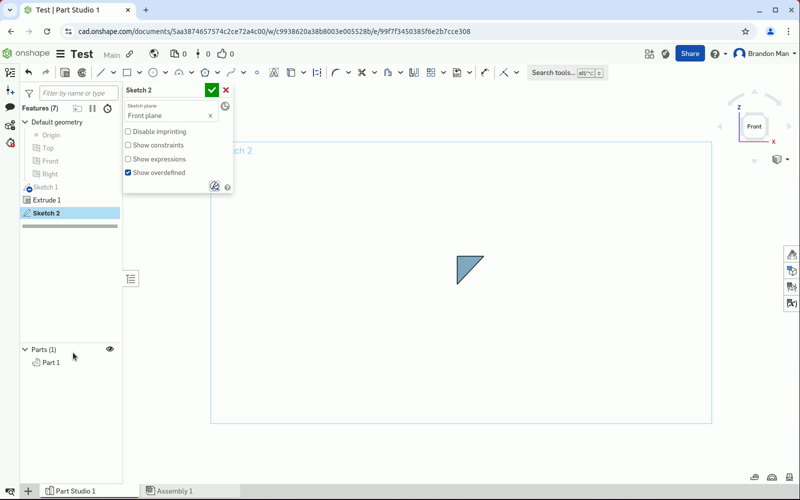
key(y)
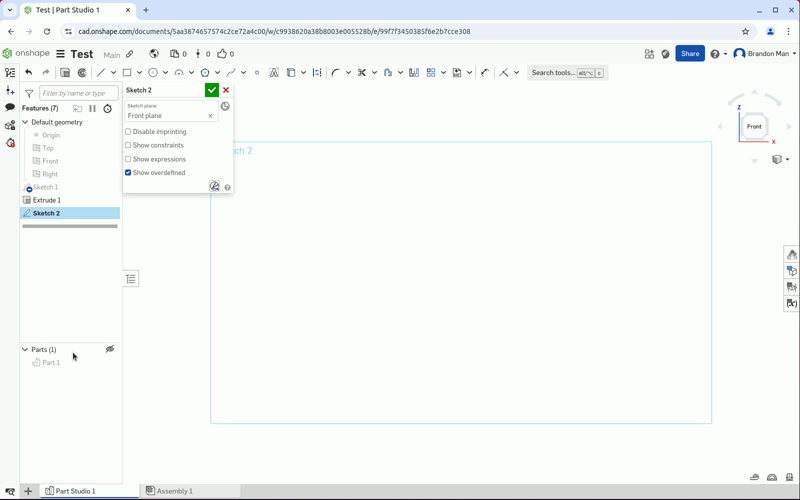
key(l)
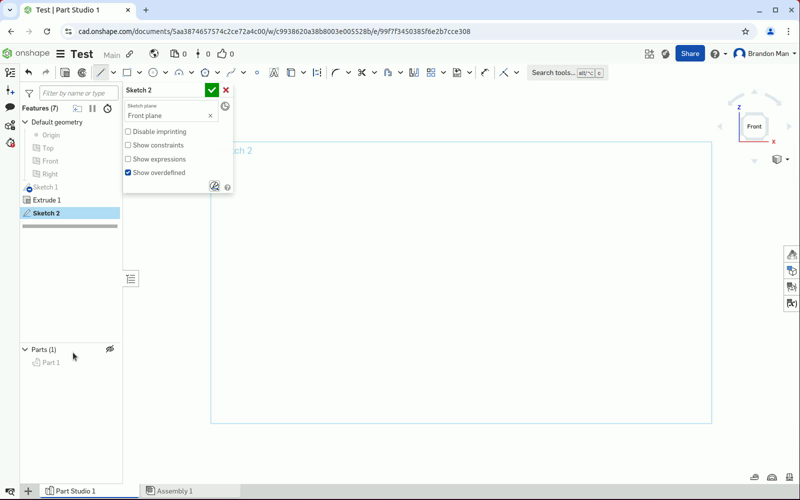
key_down(shift)
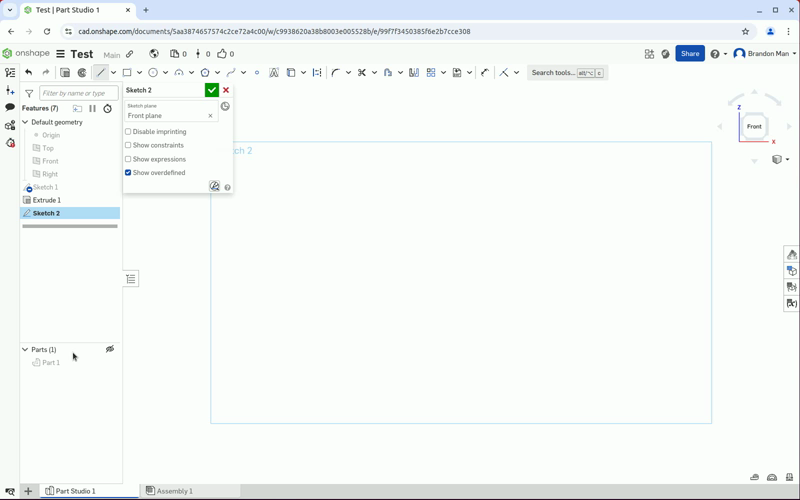
mouse_move(547, 284)
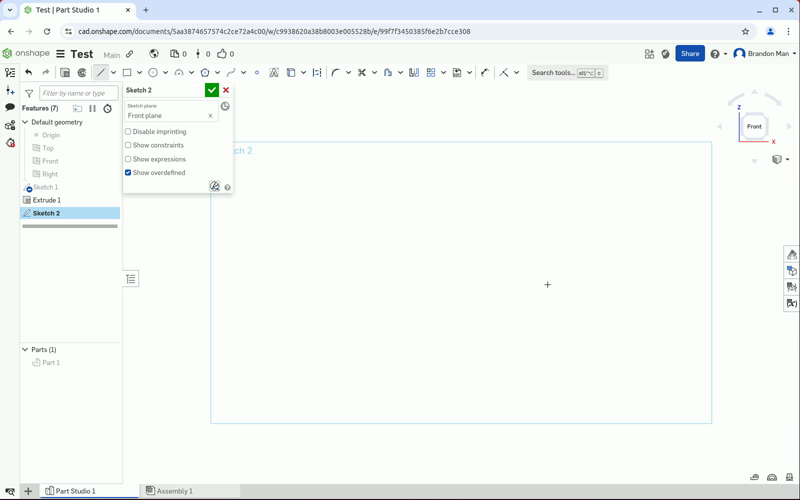
click(547, 284)
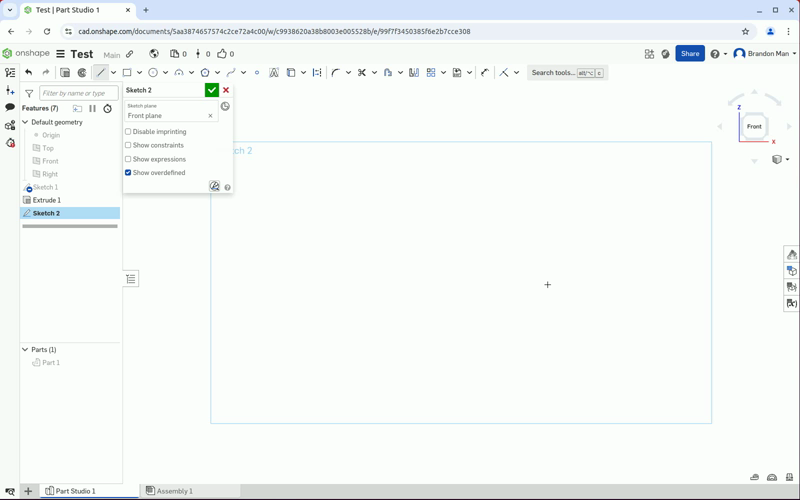
key_up(shift)
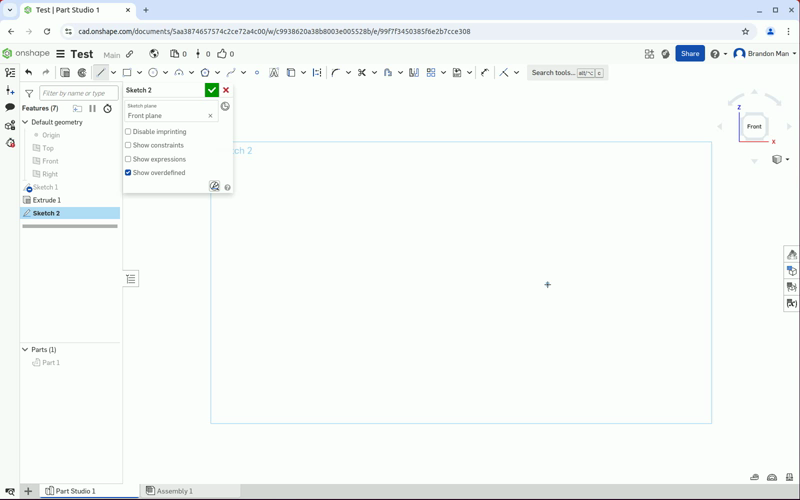
key_down(shift)
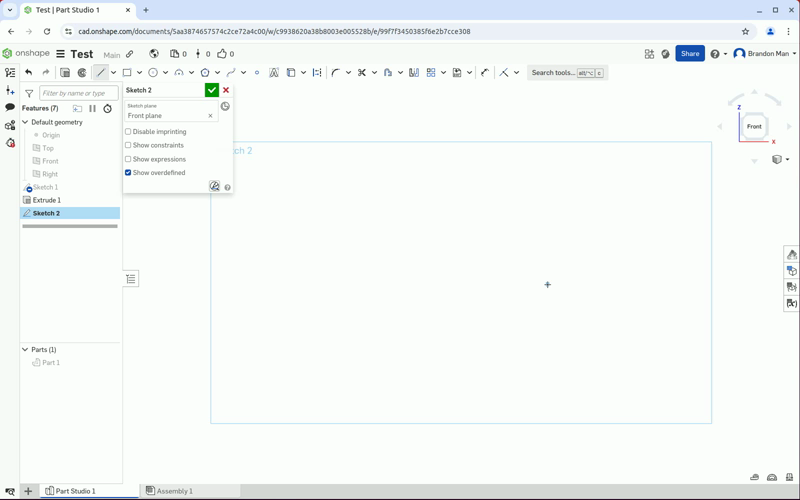
mouse_move(577, 284)
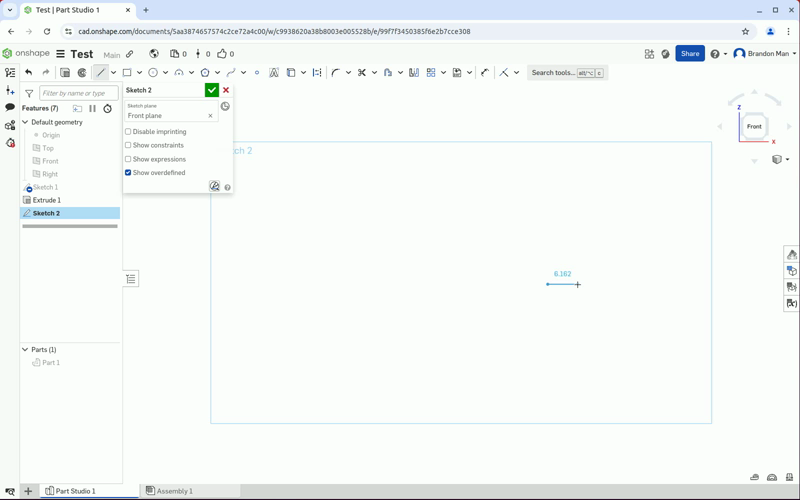
mouse_move(589, 284)
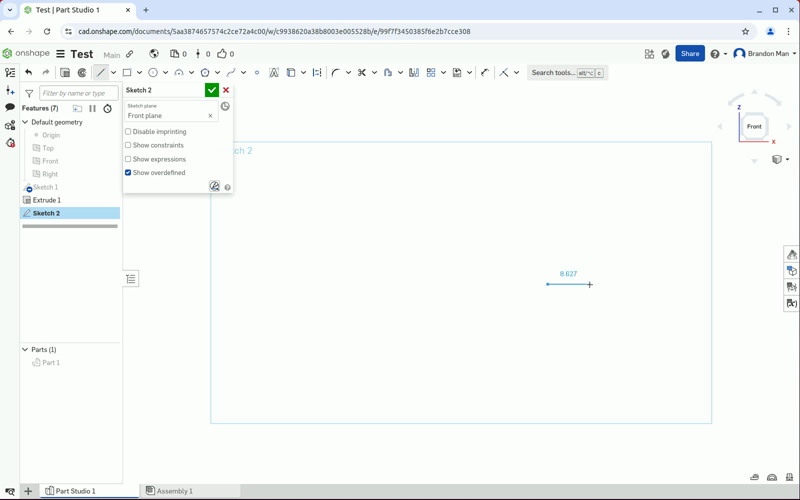
click(589, 284)
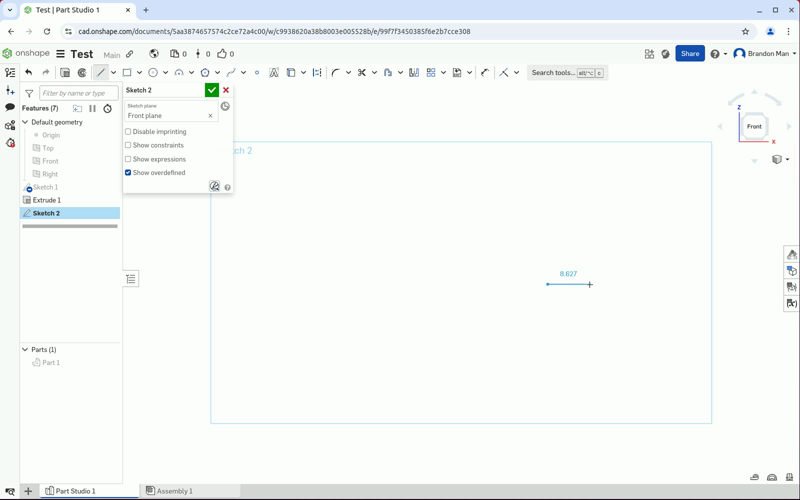
key_up(shift)
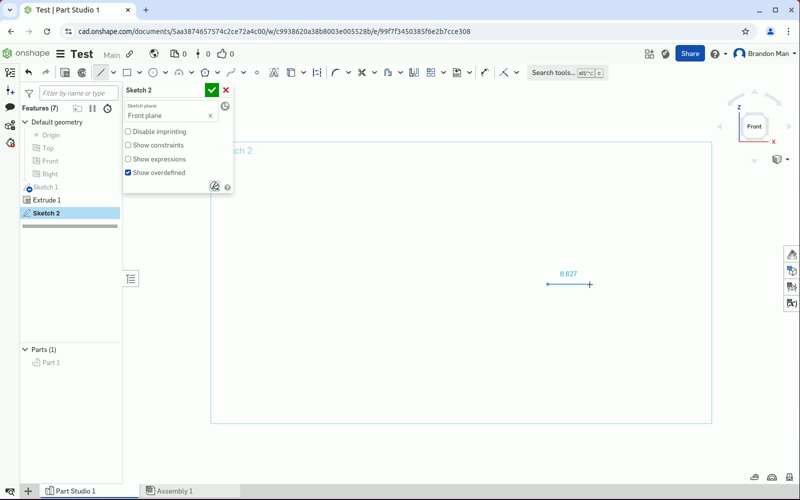
key_down(shift)
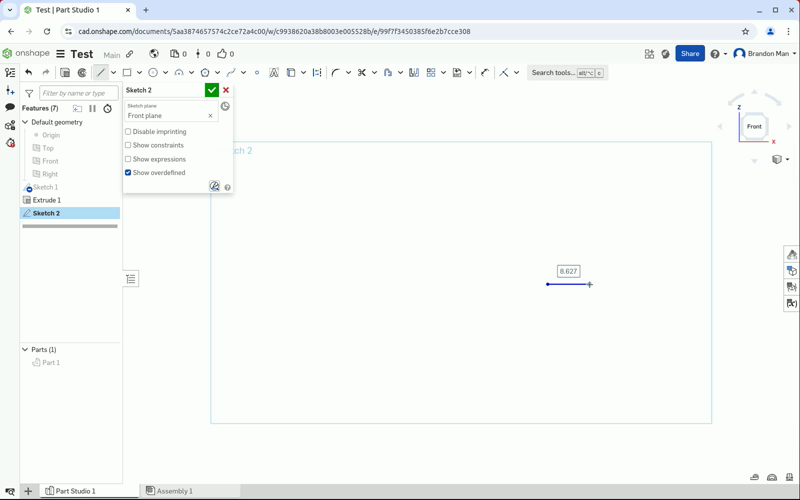
mouse_move(589, 284)
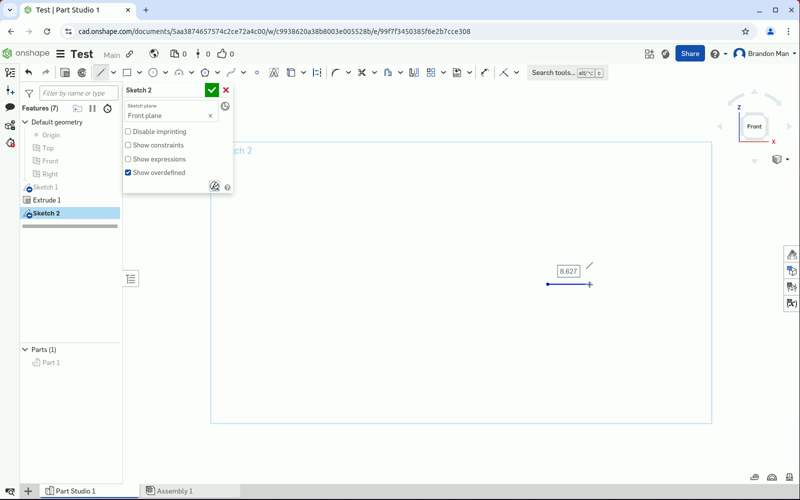
mouse_move(589, 256)
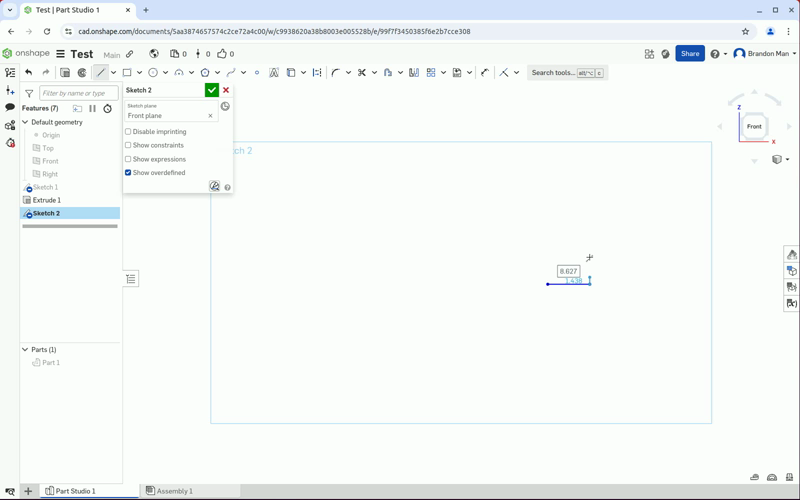
click(589, 256)
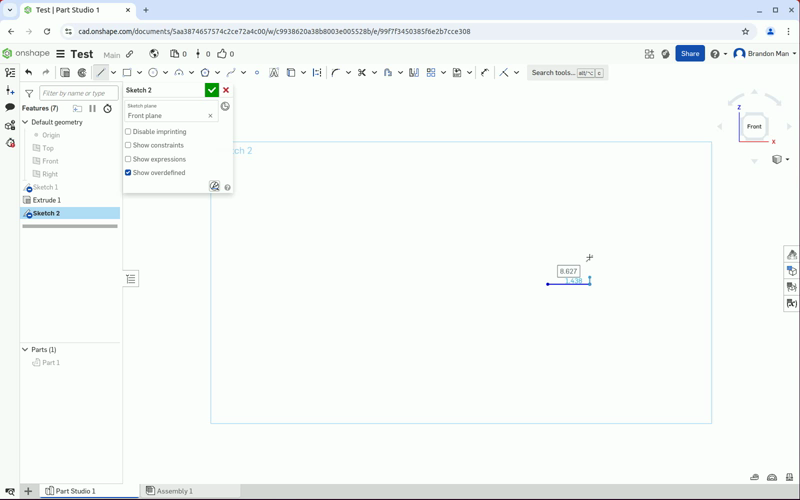
key_up(shift)
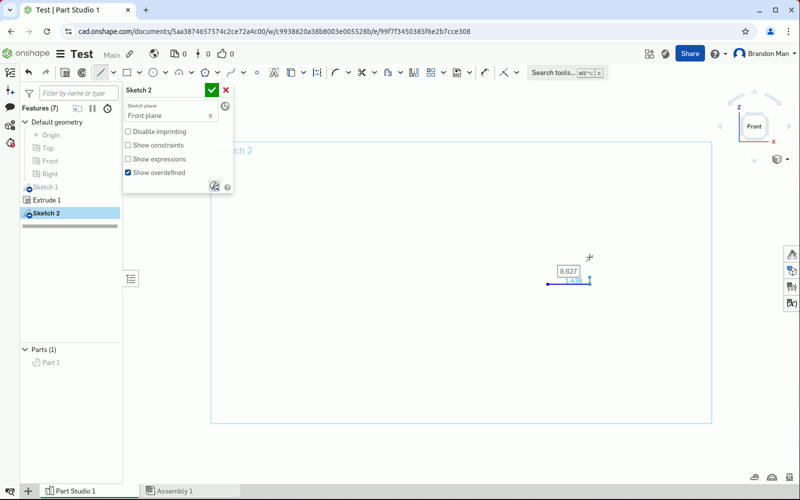
key_down(shift)
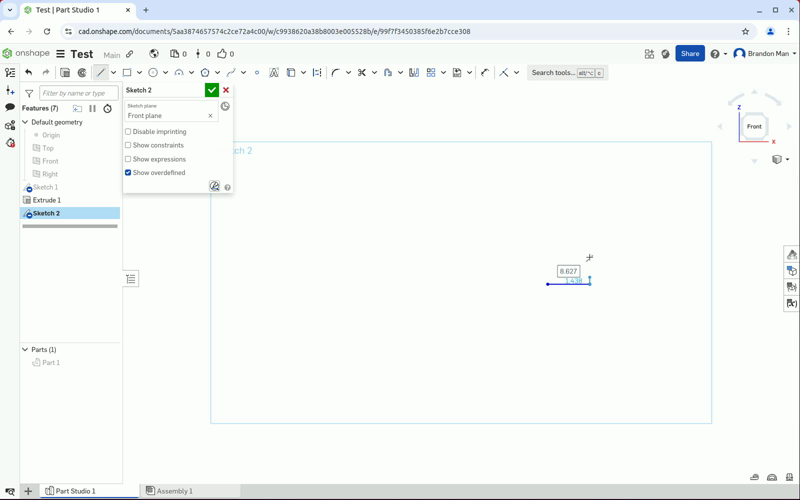
mouse_move(589, 256)
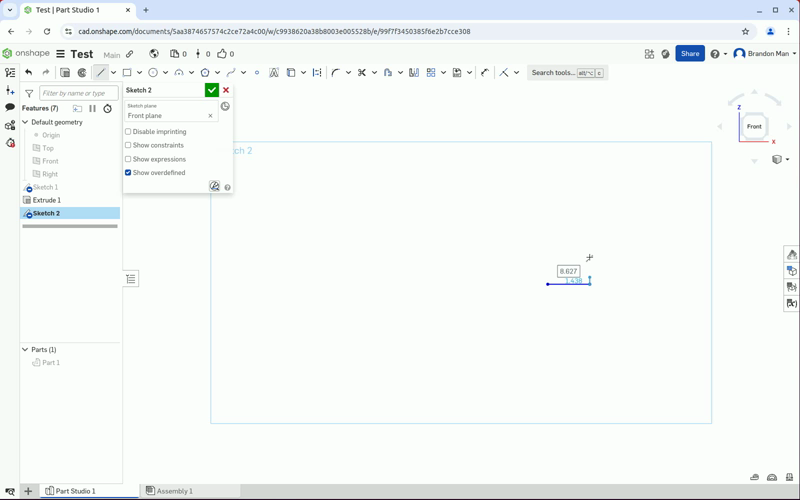
mouse_move(573, 256)
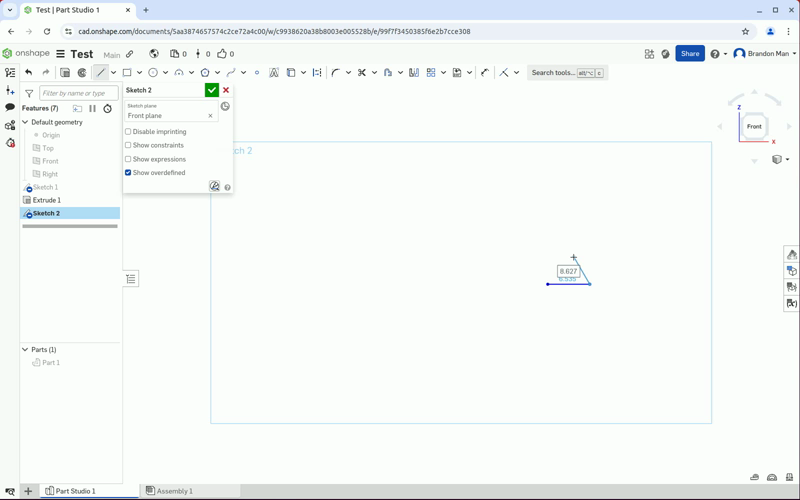
click(573, 256)
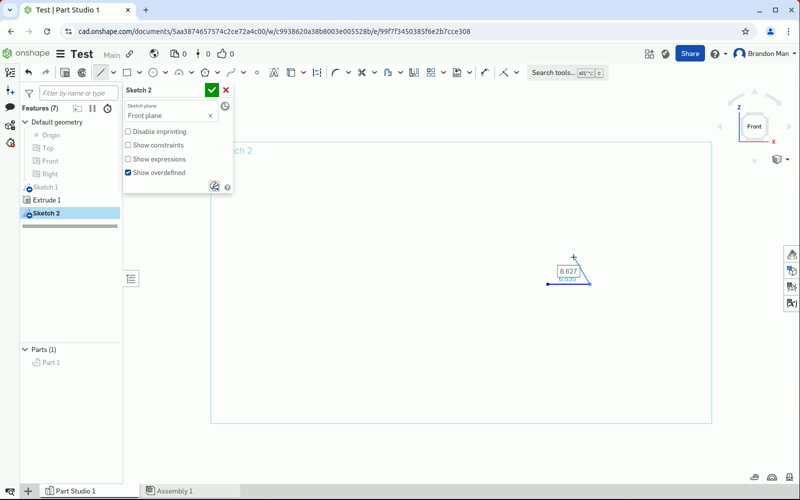
key_up(shift)
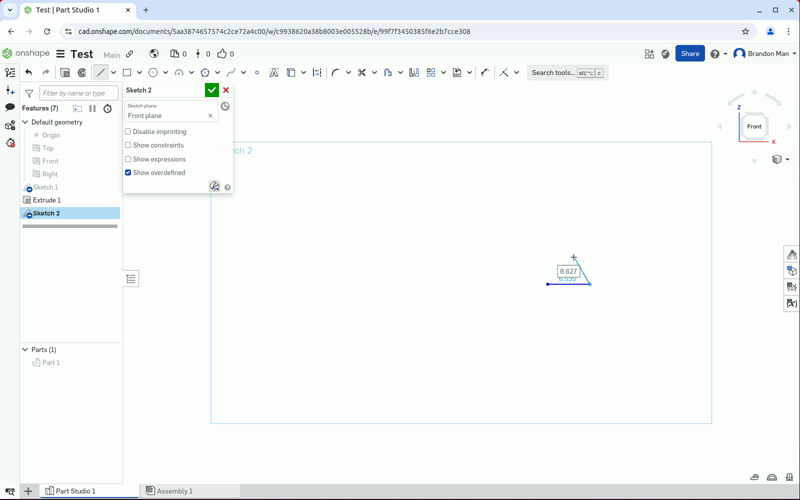
mouse_move(589, 256)
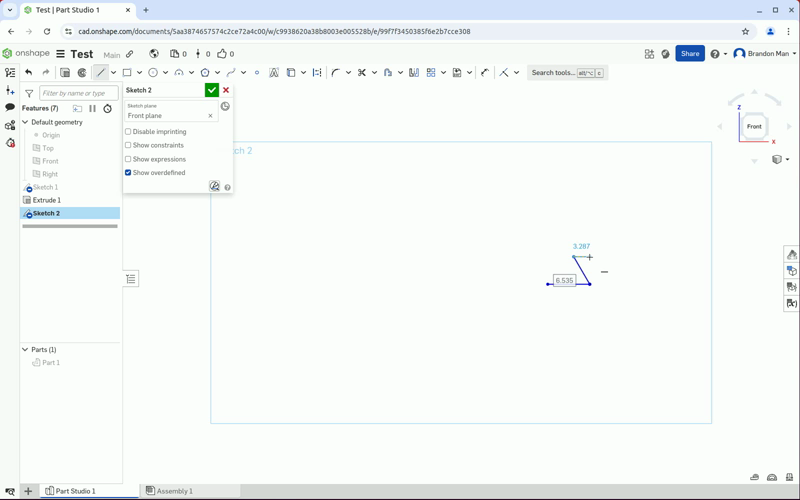
key_down(shift)
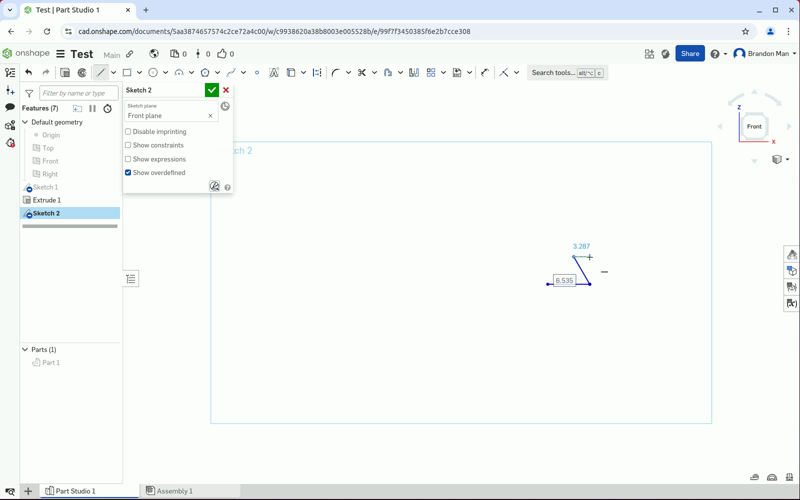
mouse_move(547, 284)
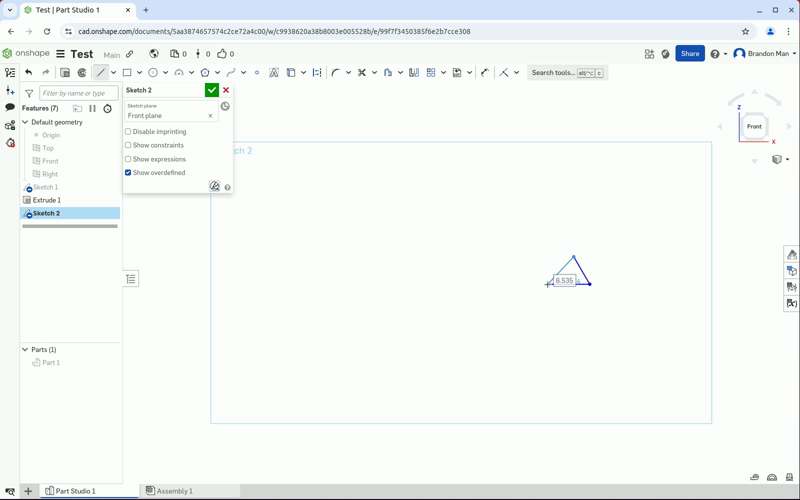
key_up(shift)
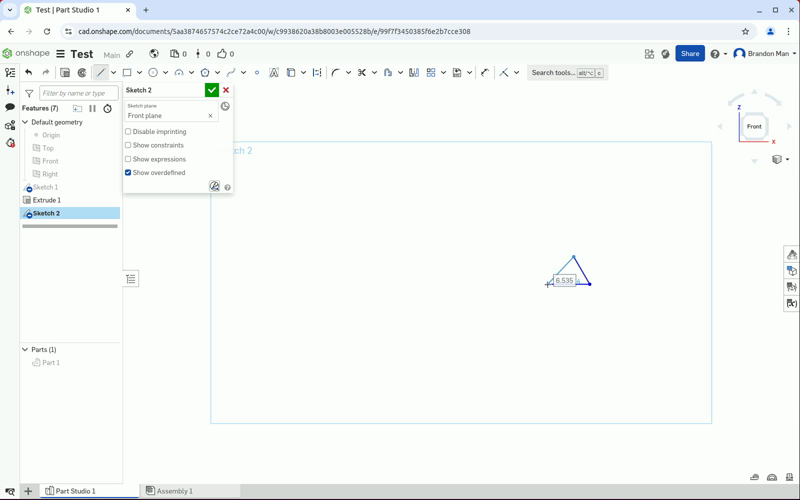
click(547, 284)
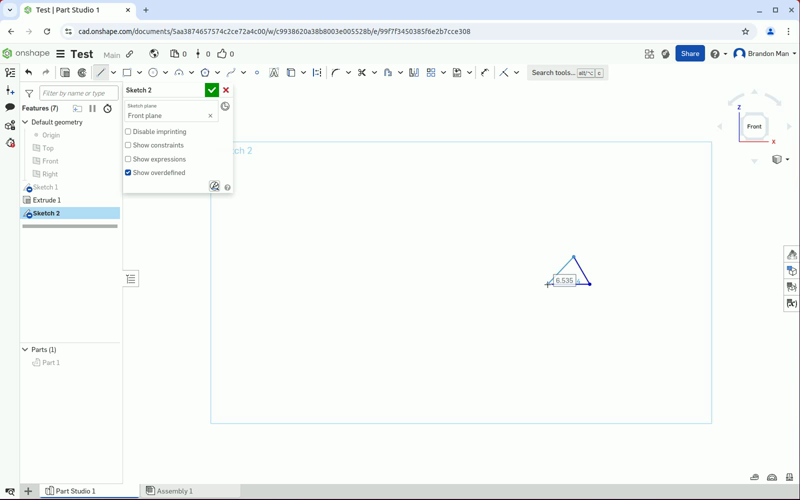
key(esc)
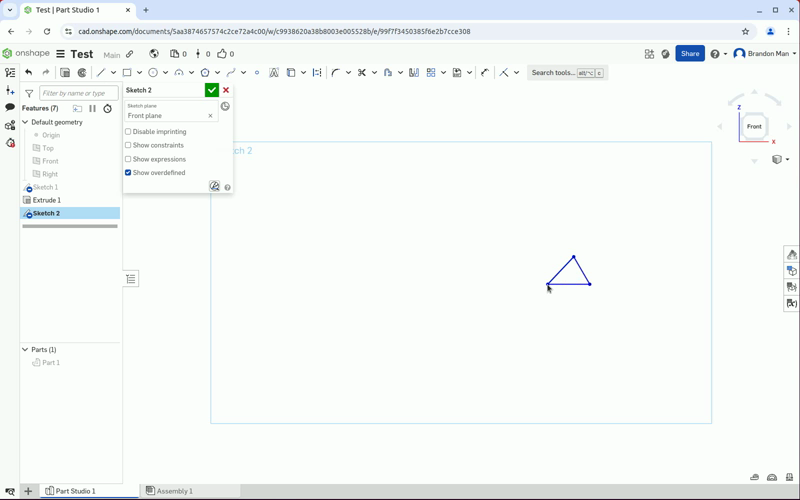
mouse_move(587, 268)
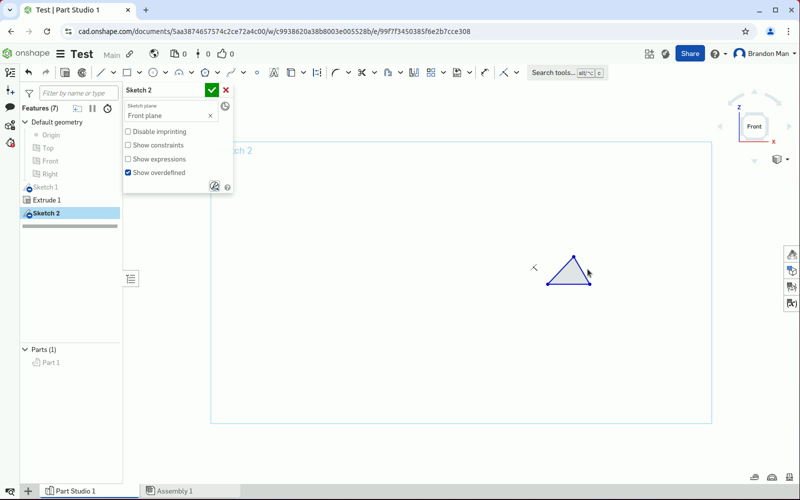
scroll(6)
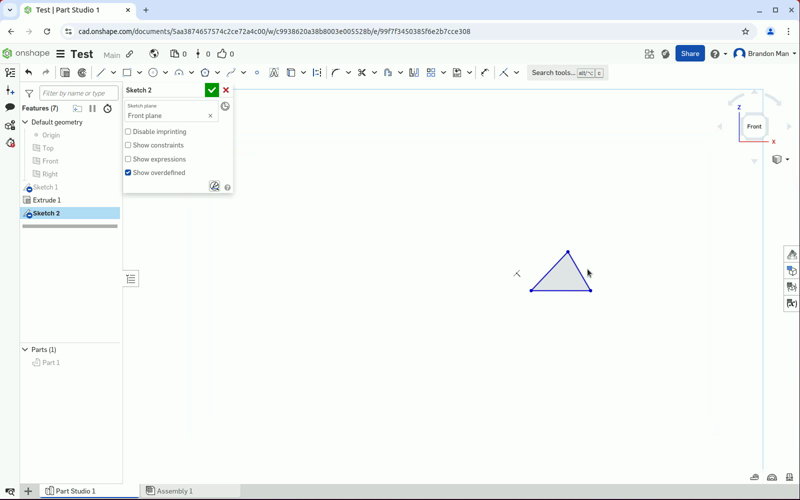
scroll(6)
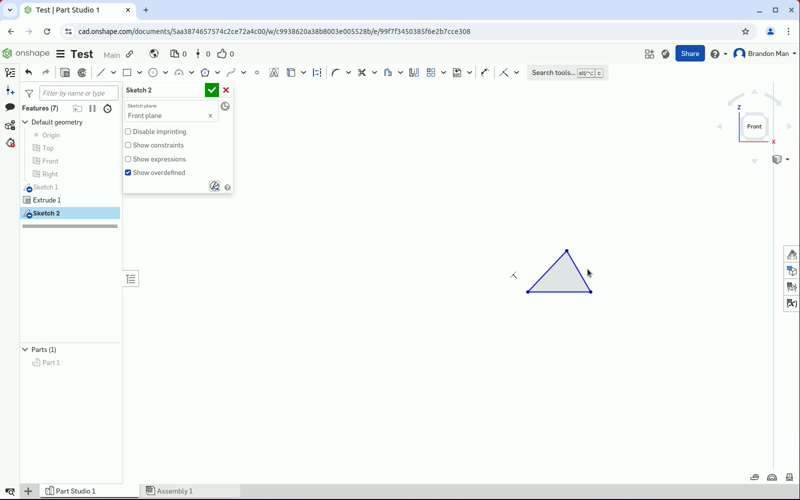
scroll(6)
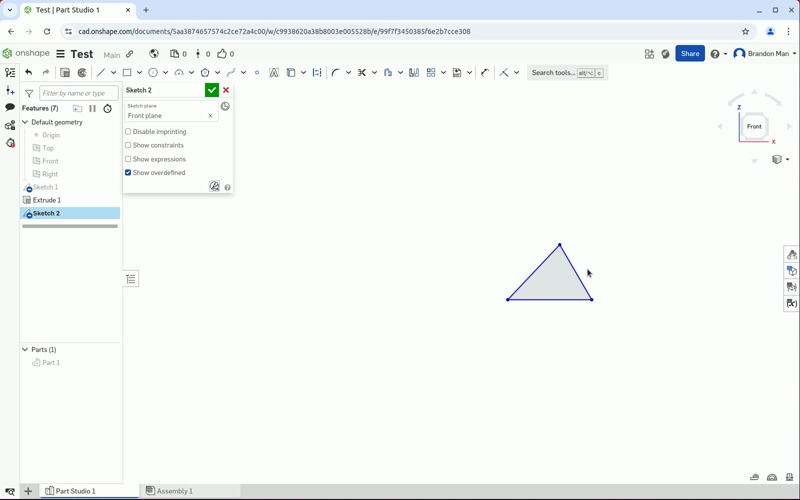
scroll(6)
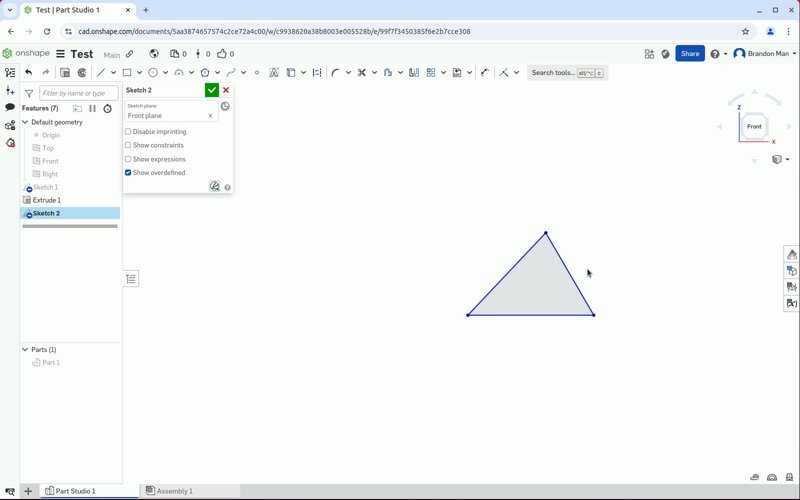
scroll(6)
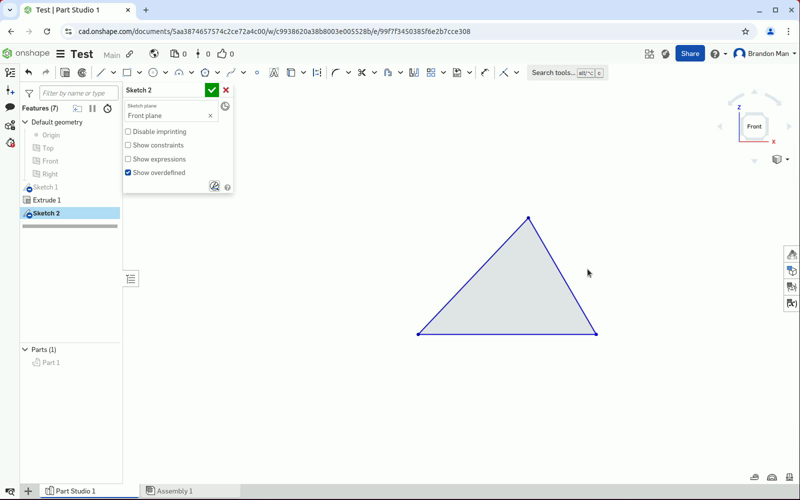
scroll(6)
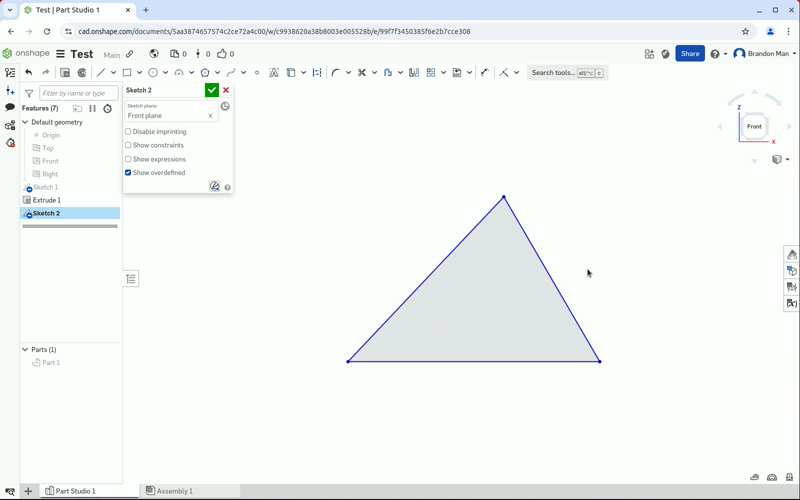
scroll(6)
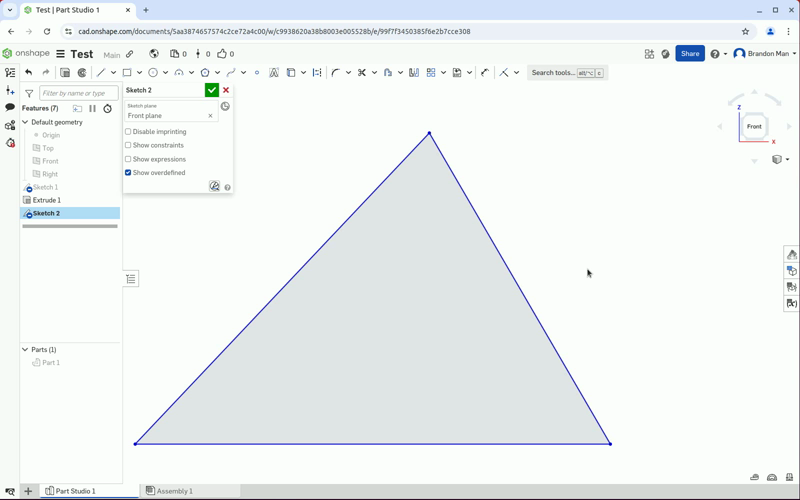
click(587, 268)
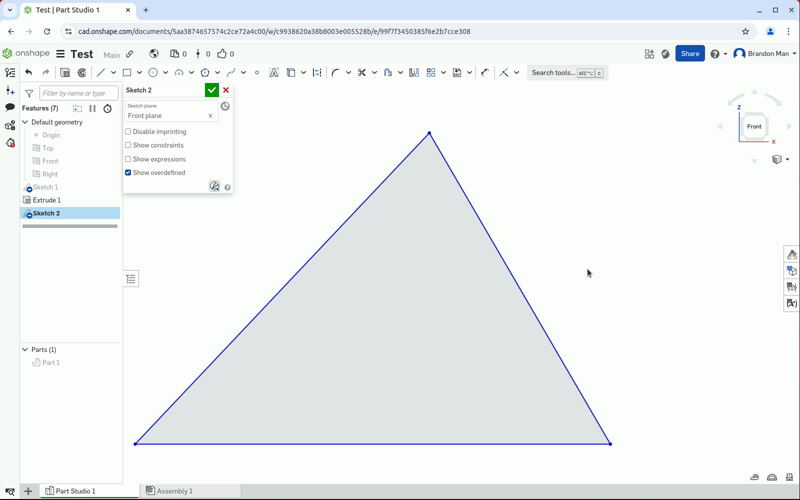
scroll(-6)
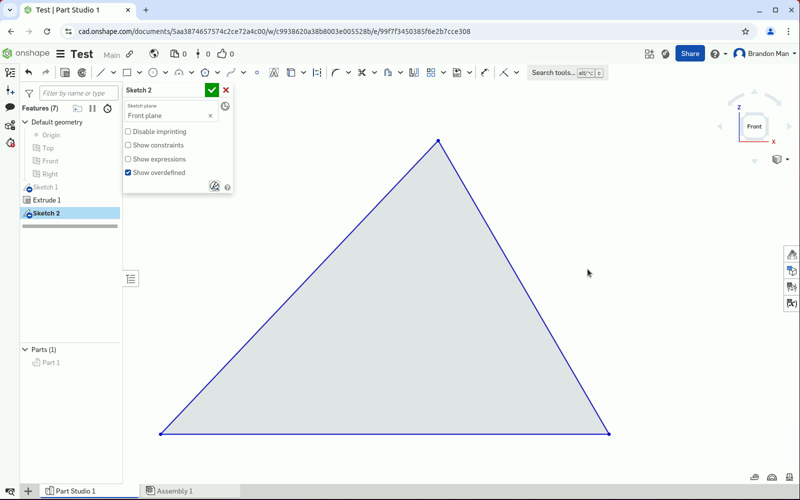
scroll(-6)
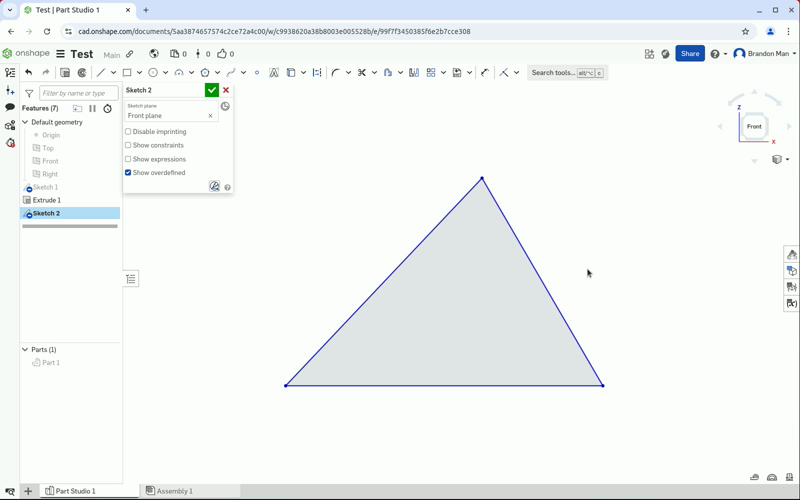
scroll(-6)
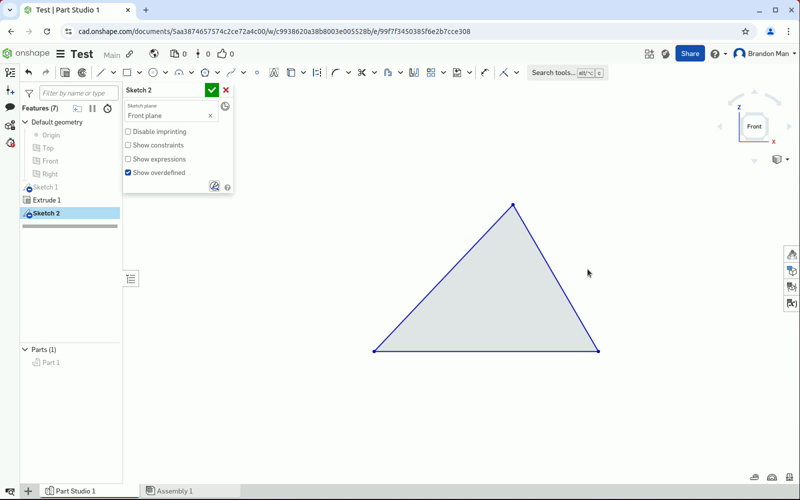
scroll(-6)
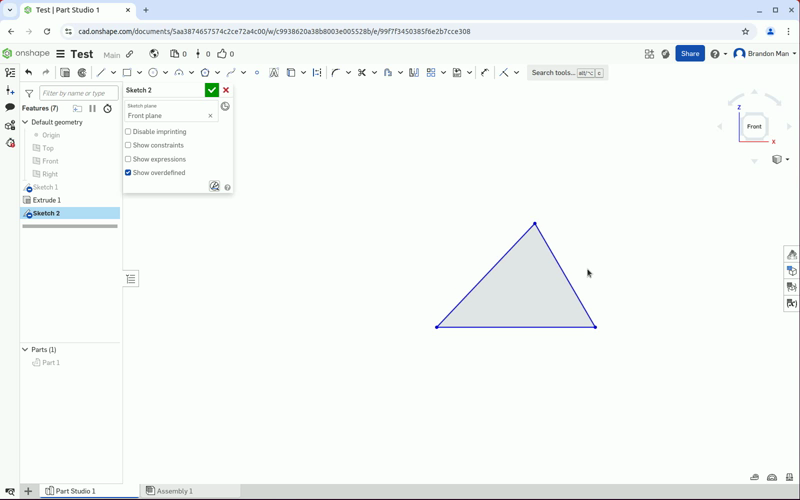
scroll(-6)
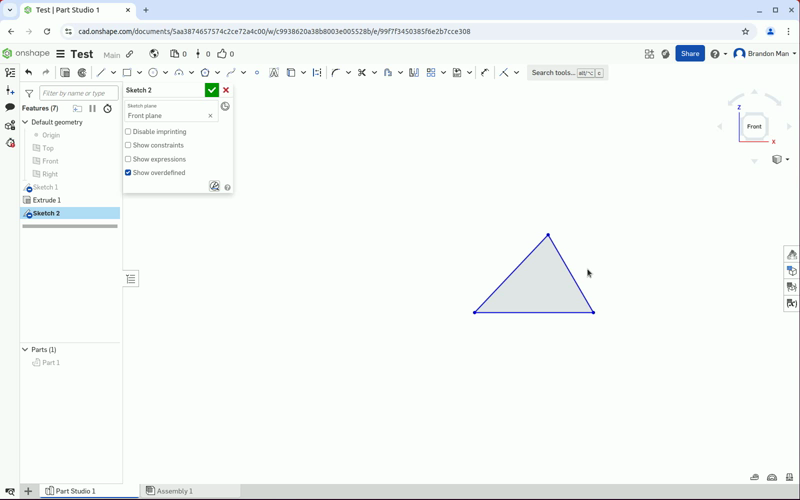
scroll(-6)
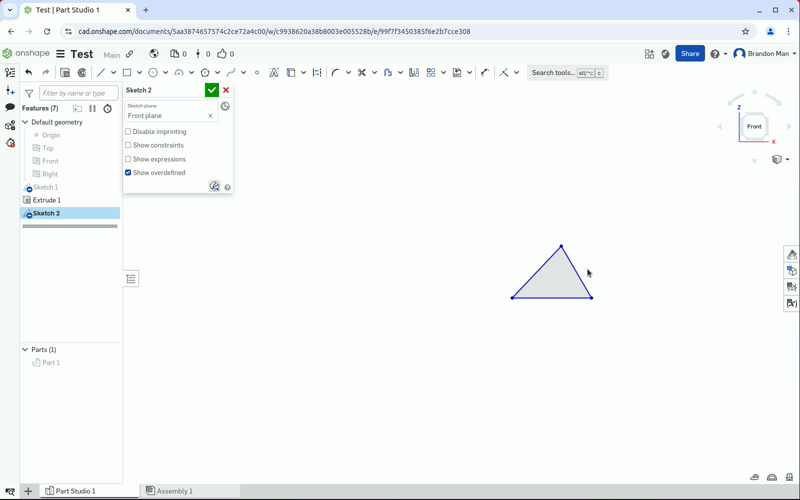
scroll(-6)
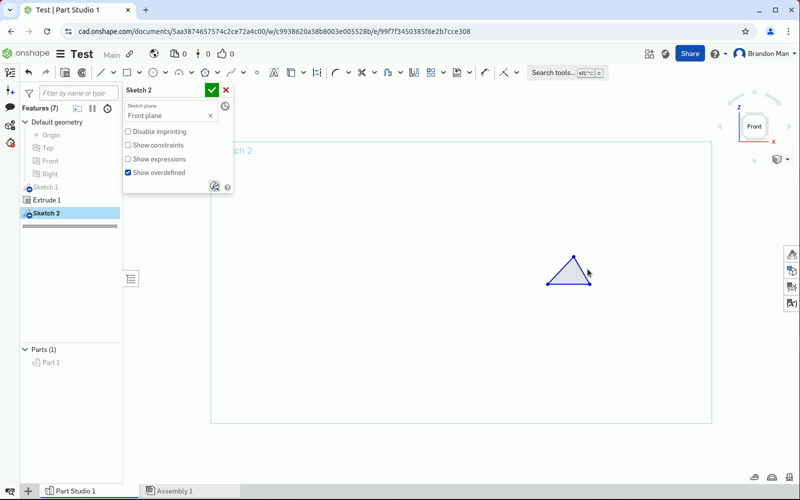
mouse_move(73, 352)
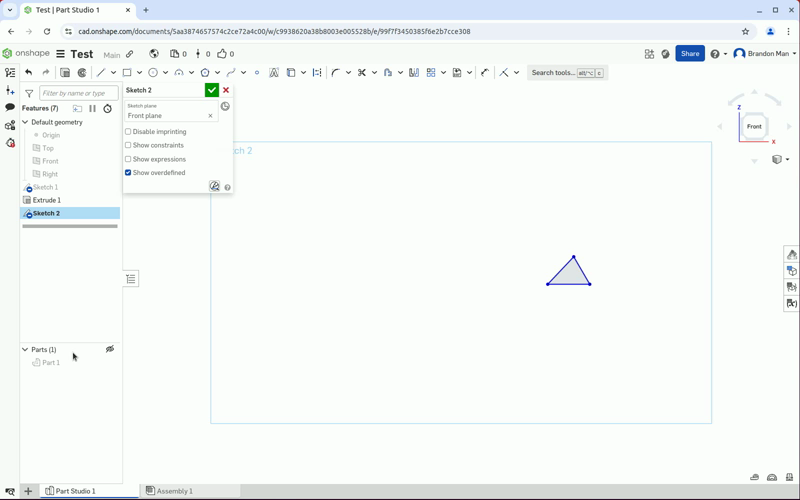
key(shift+y)
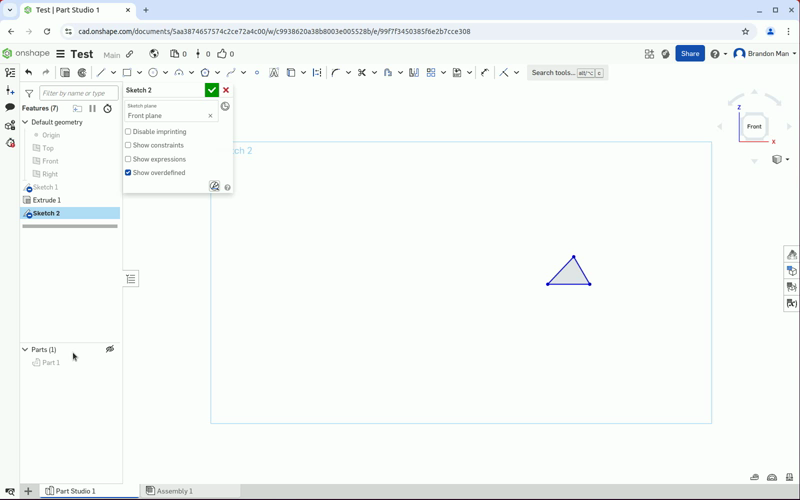
key(shift+e)
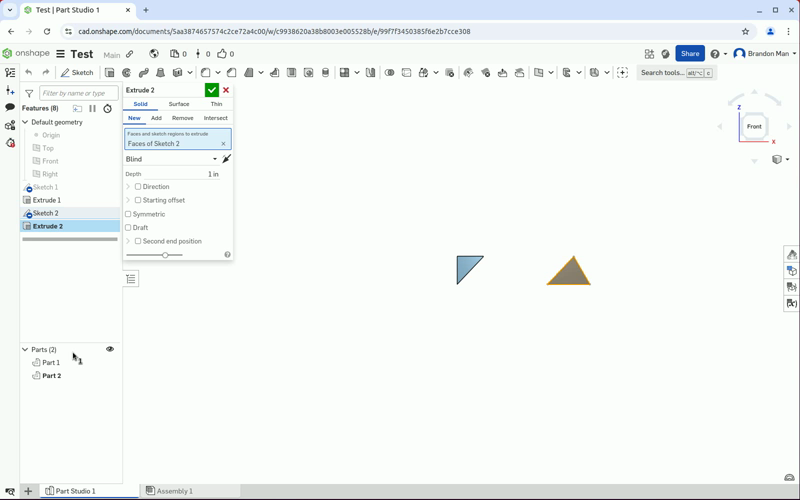
mouse_move(143, 106)
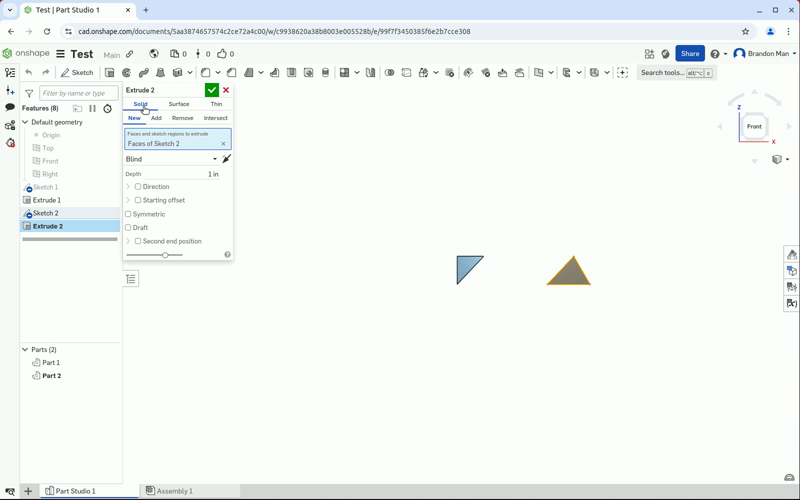
click(143, 106)
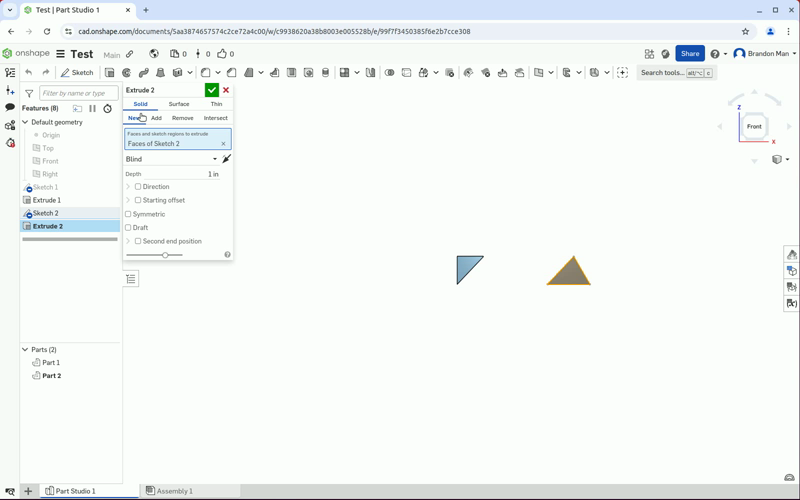
mouse_move(137, 120)
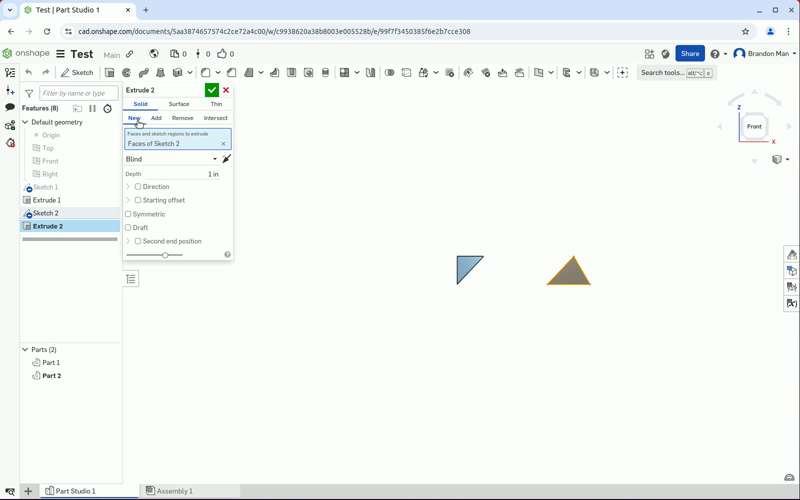
click(137, 120)
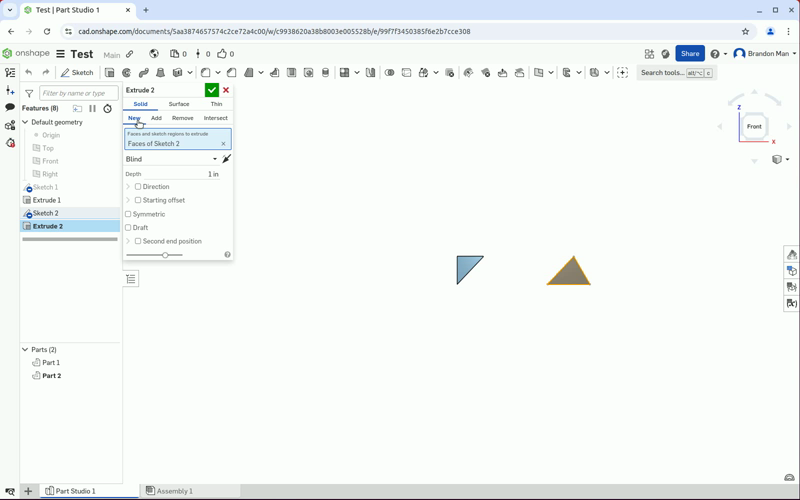
key(tab, 4)
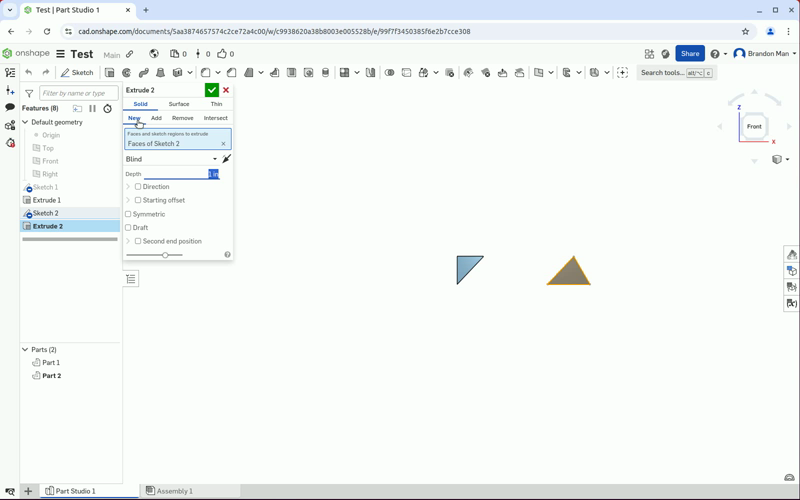
text(-0.241)
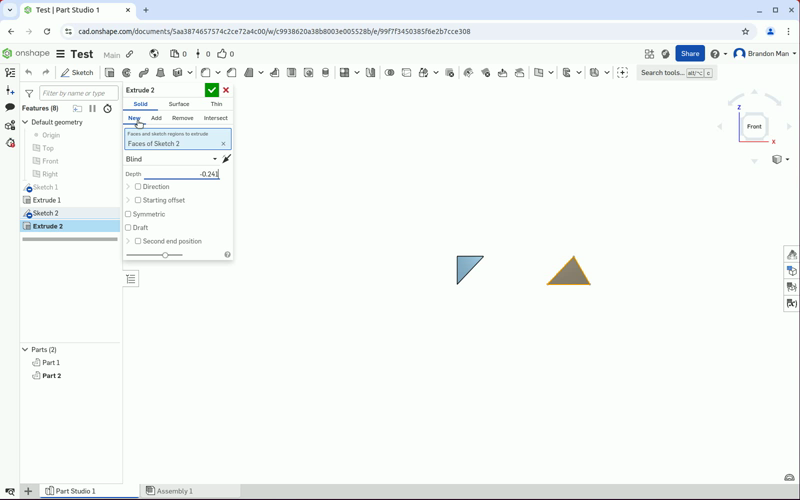
key(enter)
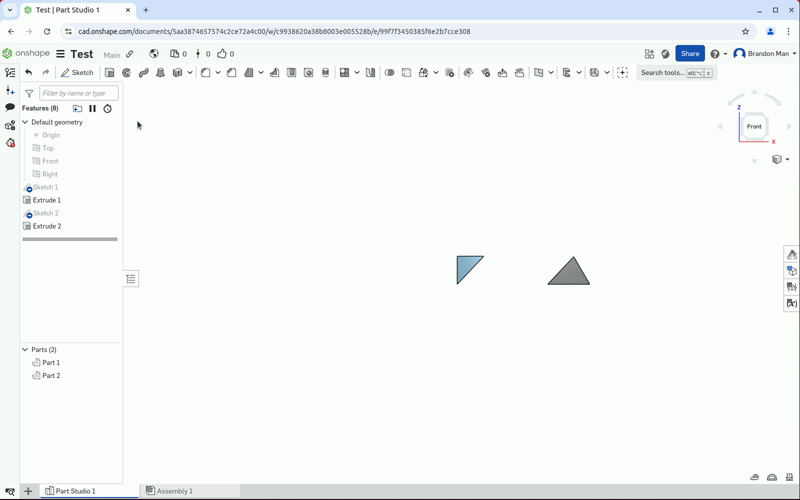
key(shift+h)
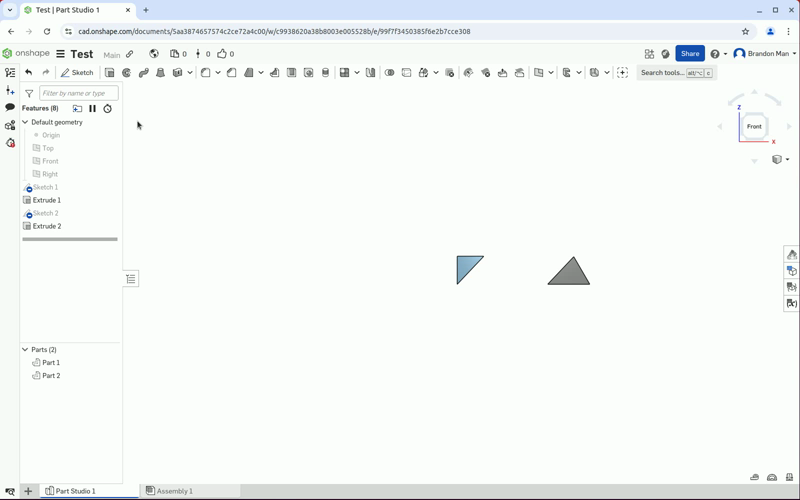
key(shift+h)
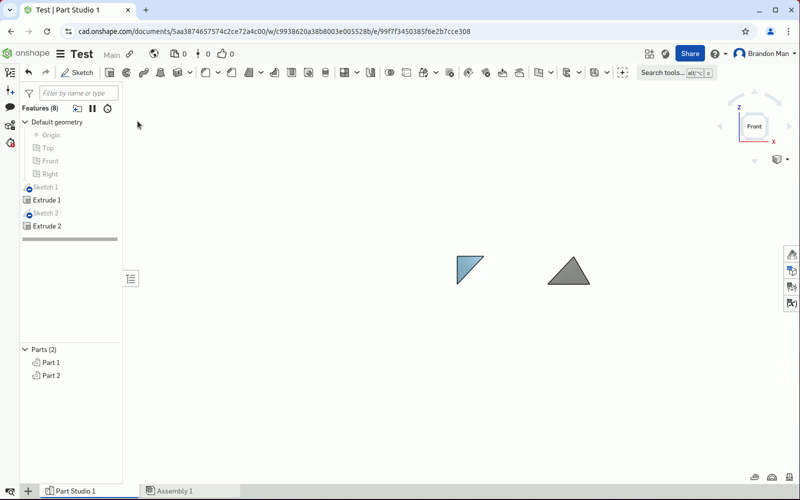
mouse_move(73, 189)
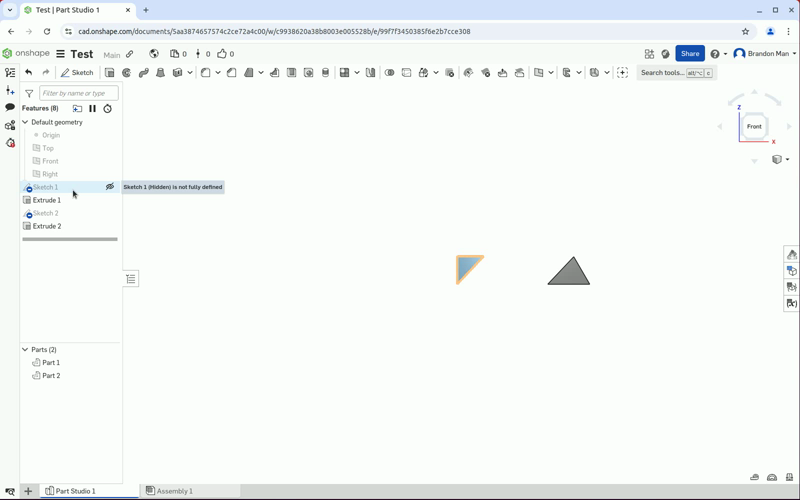
click(73, 189)
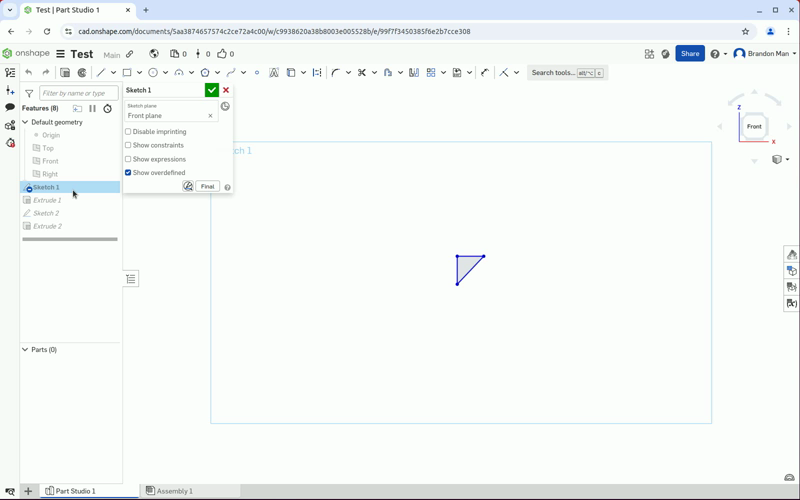
mouse_move(229, 92)
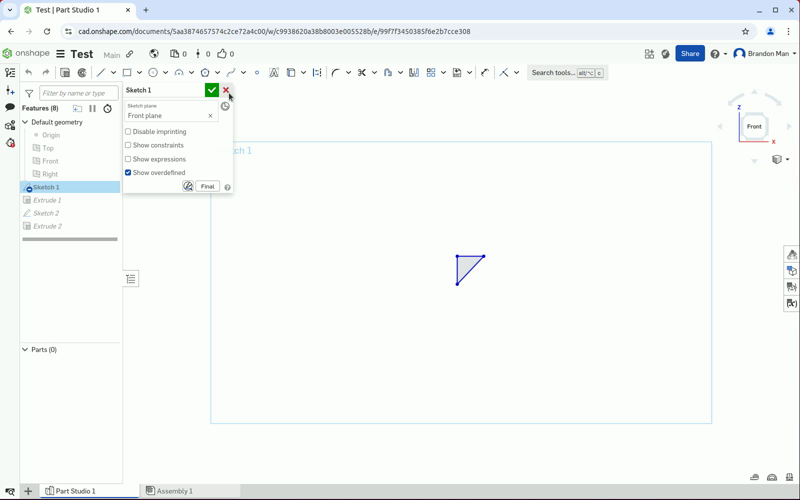
click(229, 92)
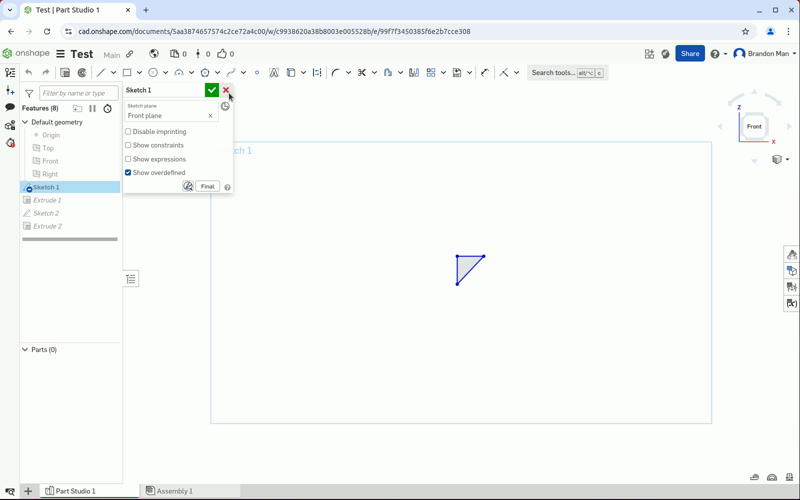
key(shift+s)
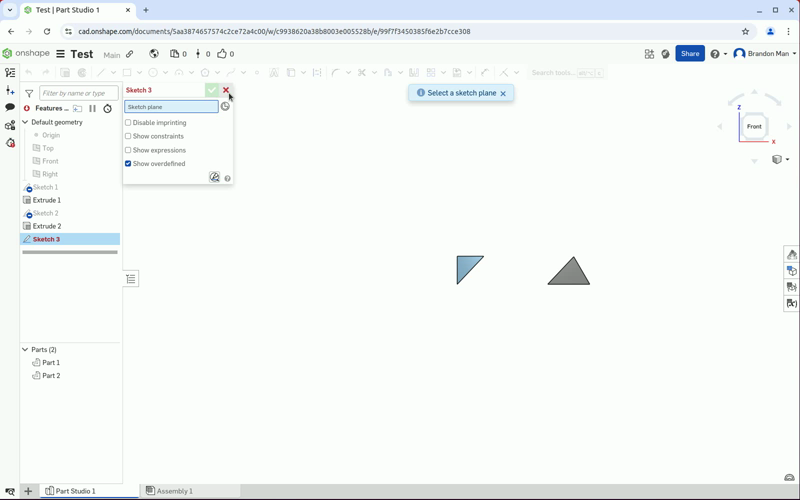
mouse_move(73, 163)
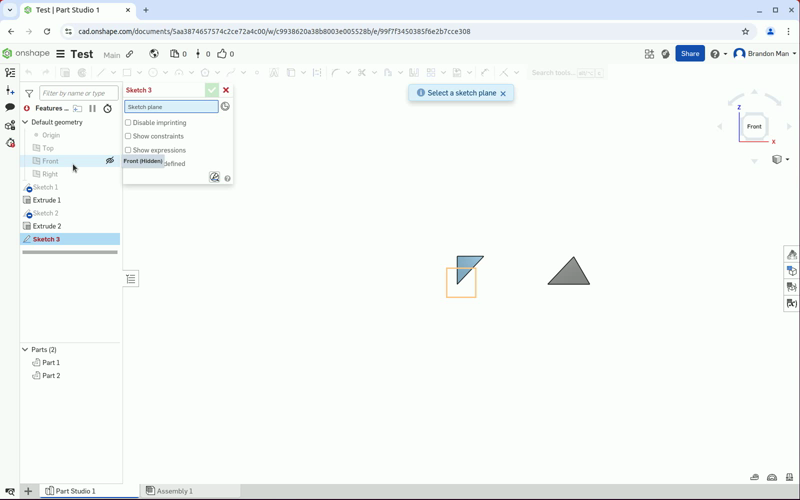
click(73, 163)
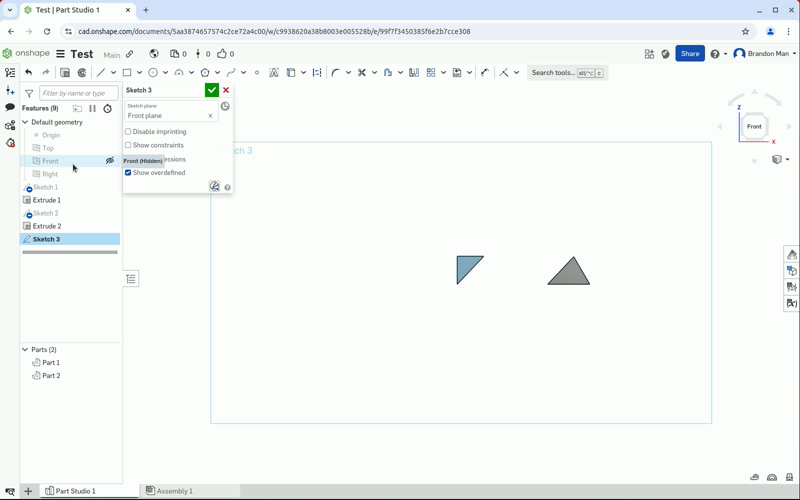
mouse_move(73, 352)
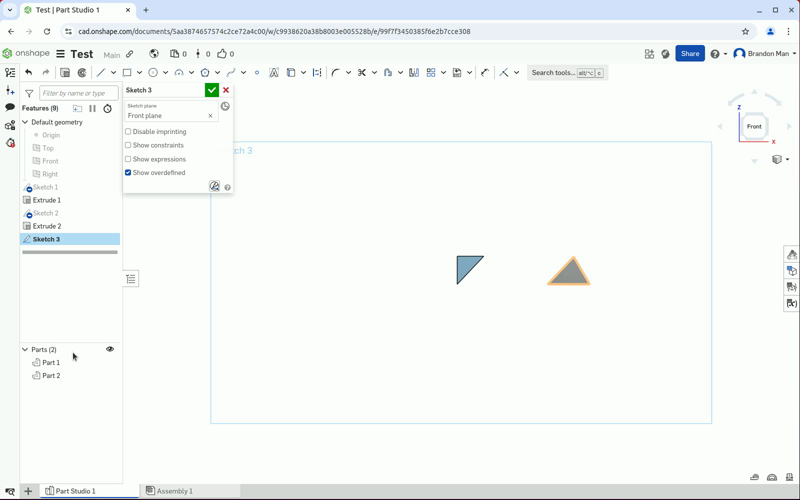
key(y)
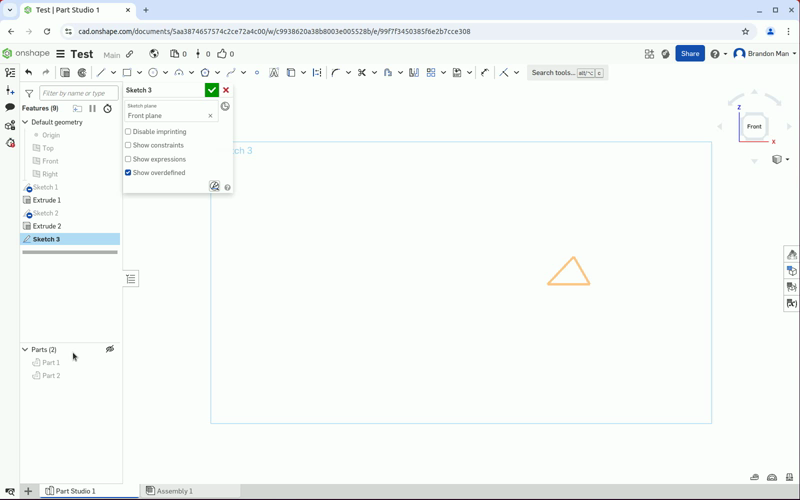
key(l)
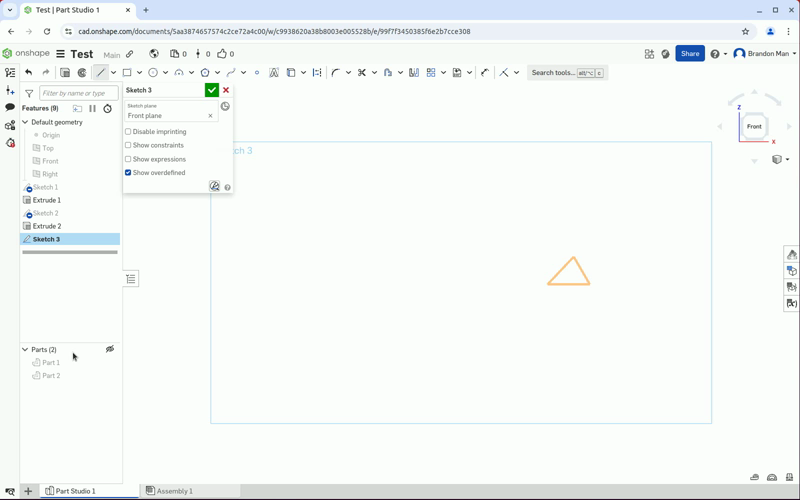
key_down(shift)
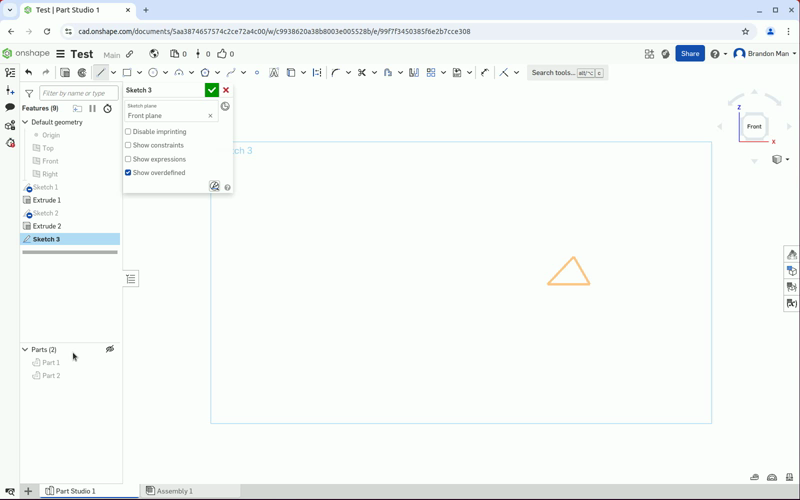
mouse_move(457, 284)
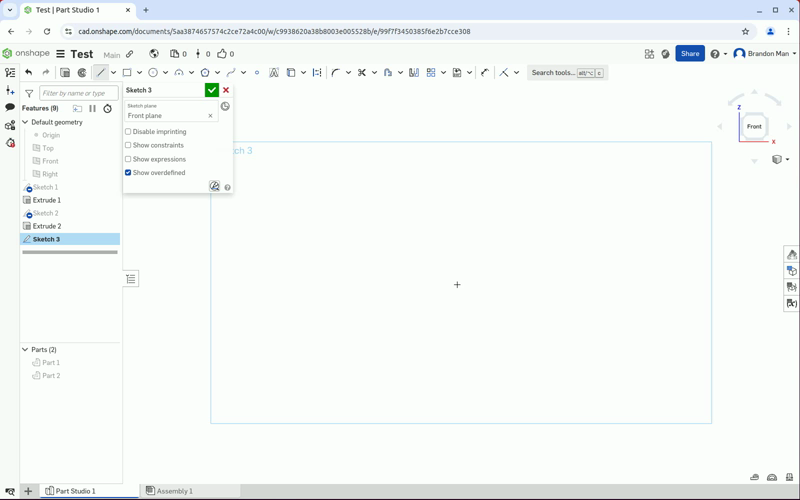
click(457, 284)
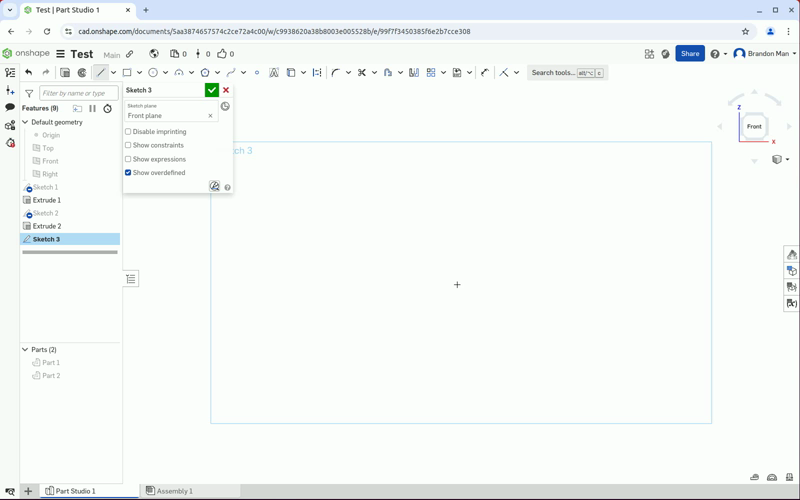
key_up(shift)
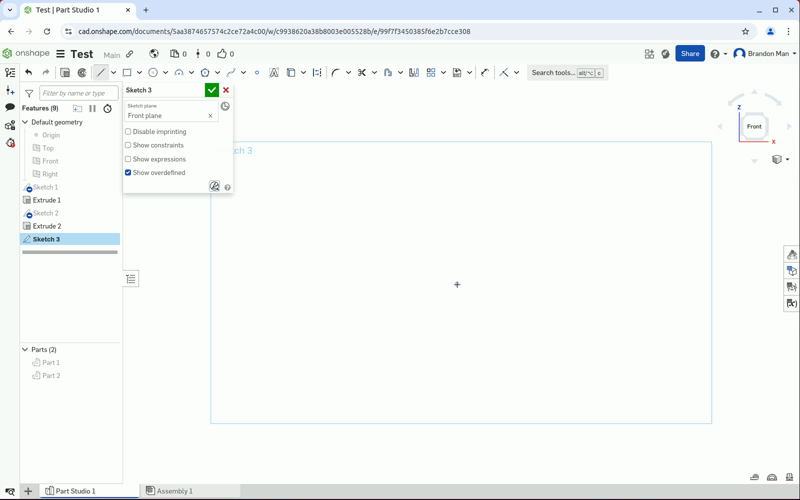
key_down(shift)
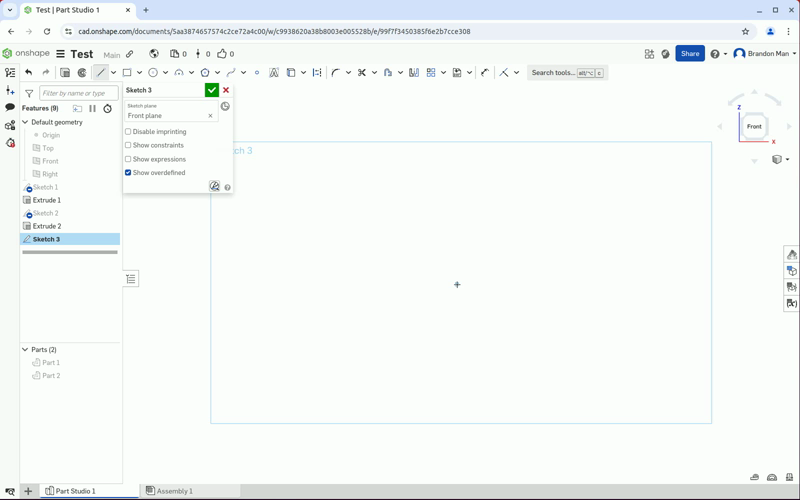
mouse_move(547, 284)
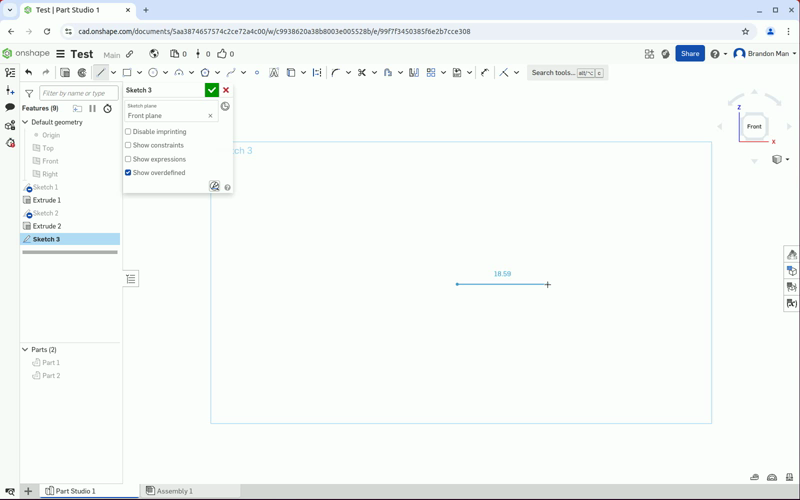
click(547, 284)
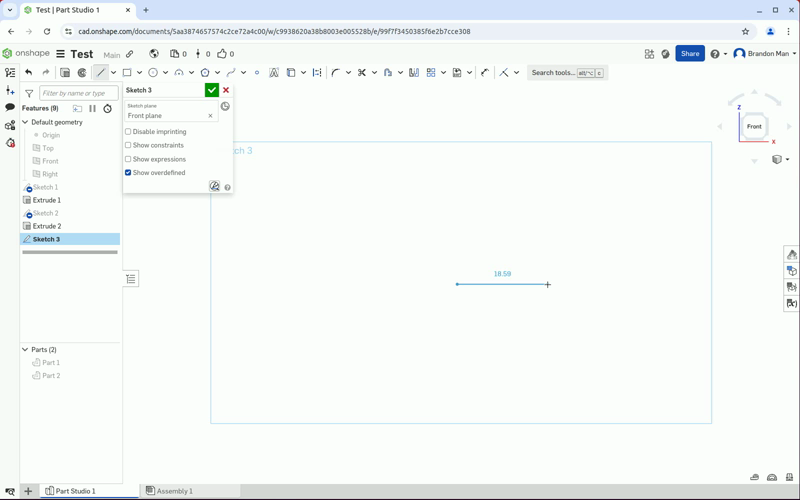
key_up(shift)
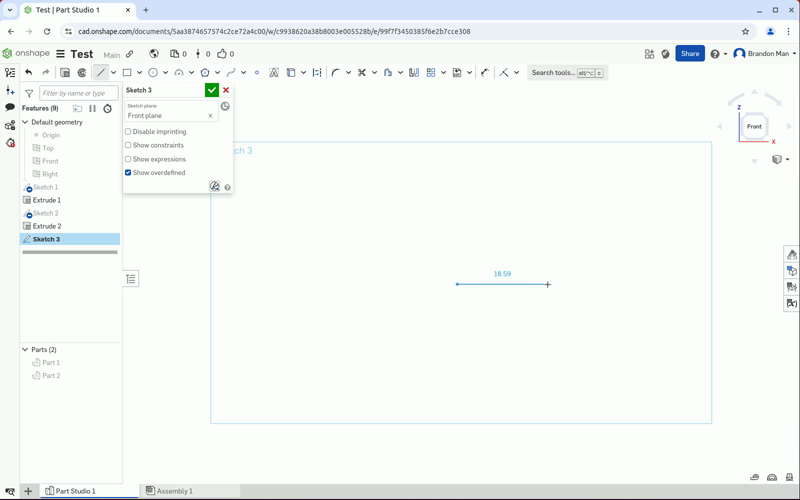
key_down(shift)
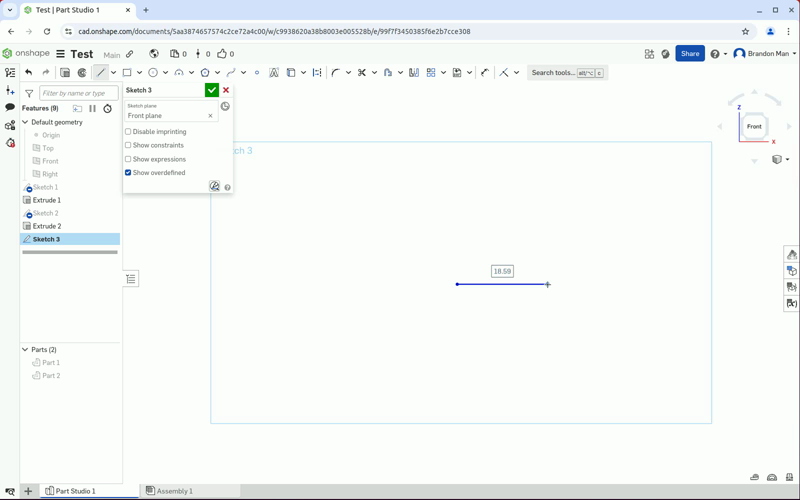
mouse_move(577, 284)
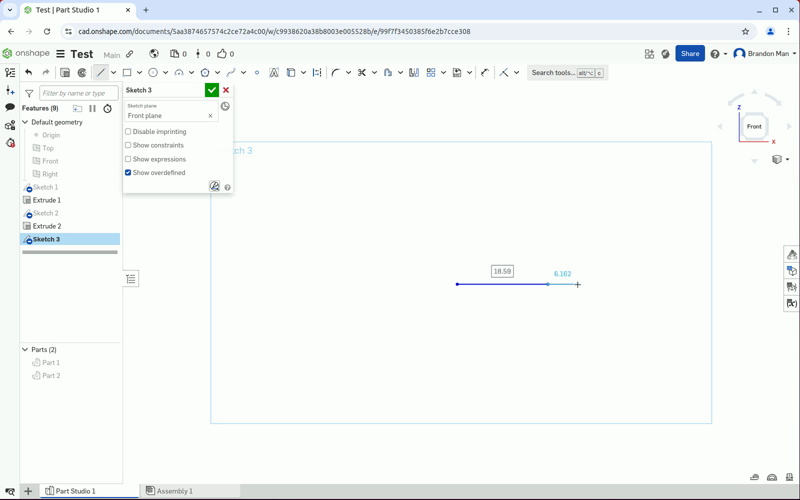
mouse_move(573, 257)
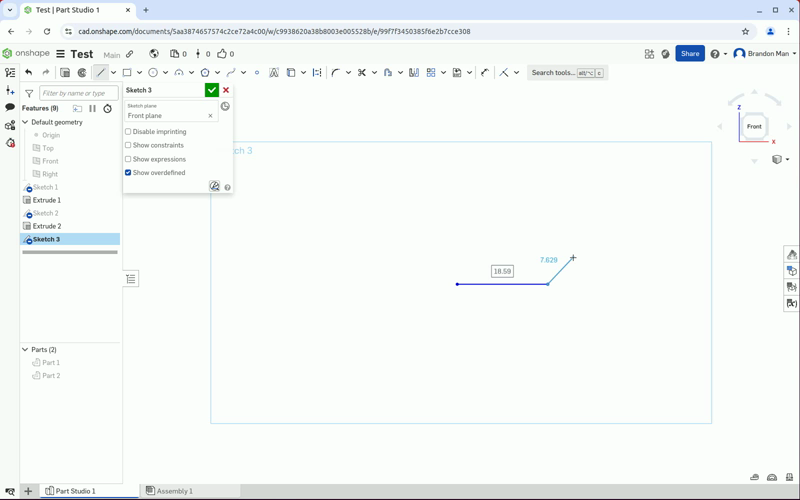
click(573, 257)
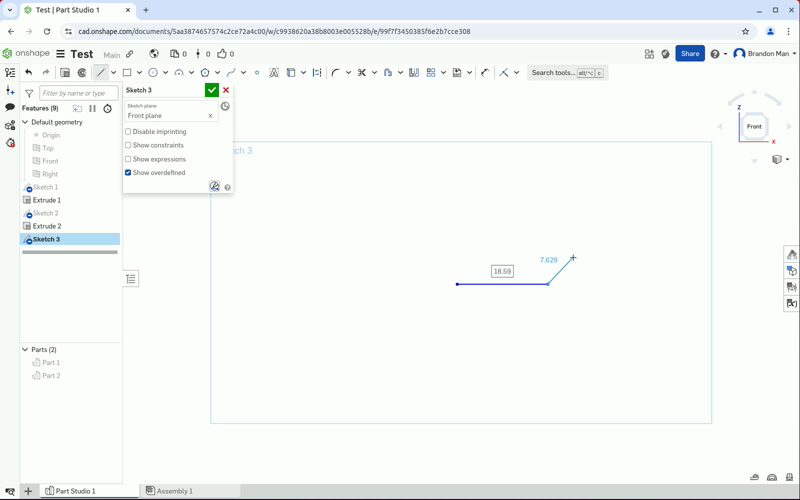
key_up(shift)
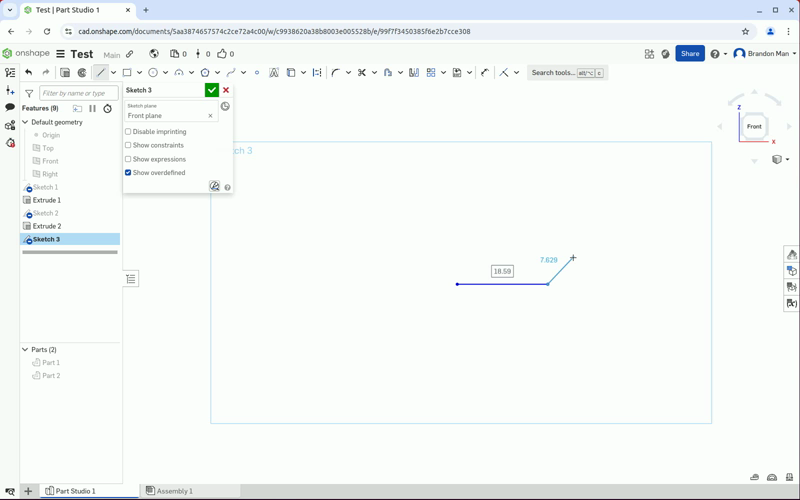
key_down(shift)
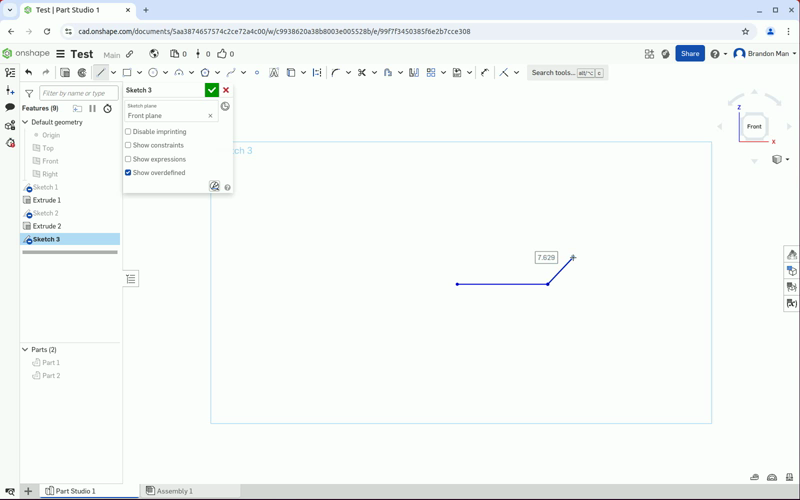
mouse_move(483, 257)
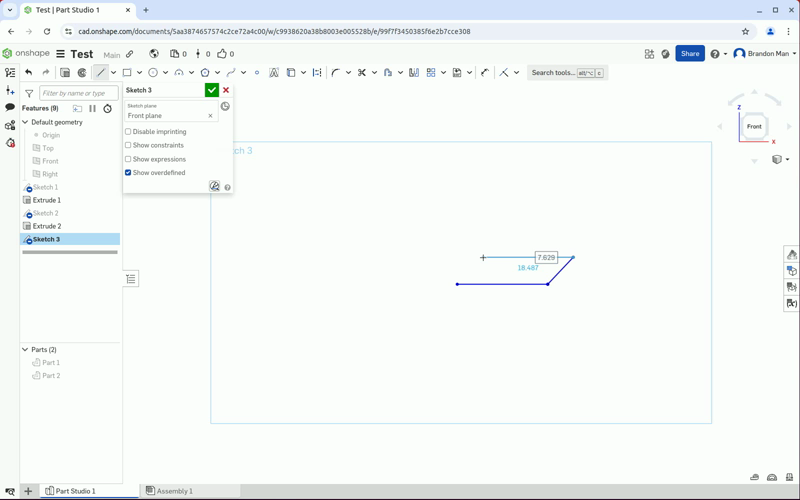
click(483, 257)
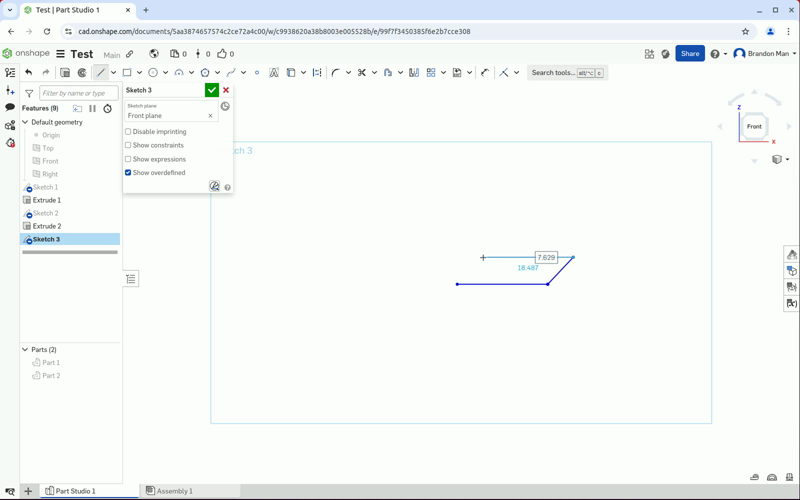
key_up(shift)
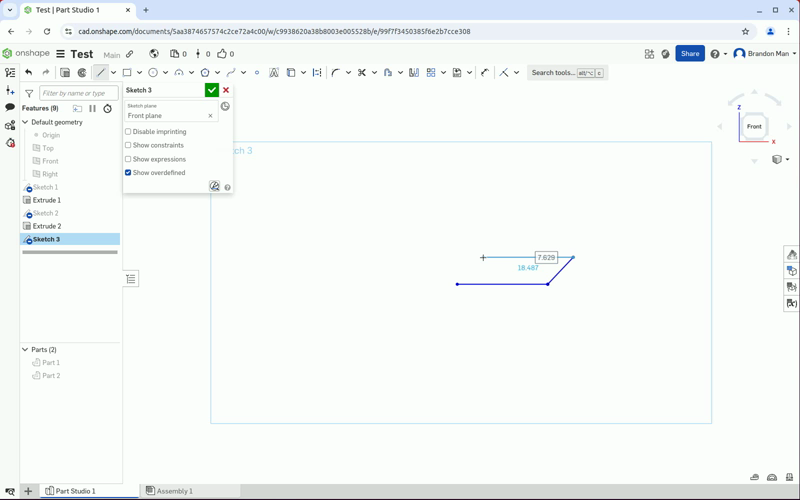
mouse_move(513, 257)
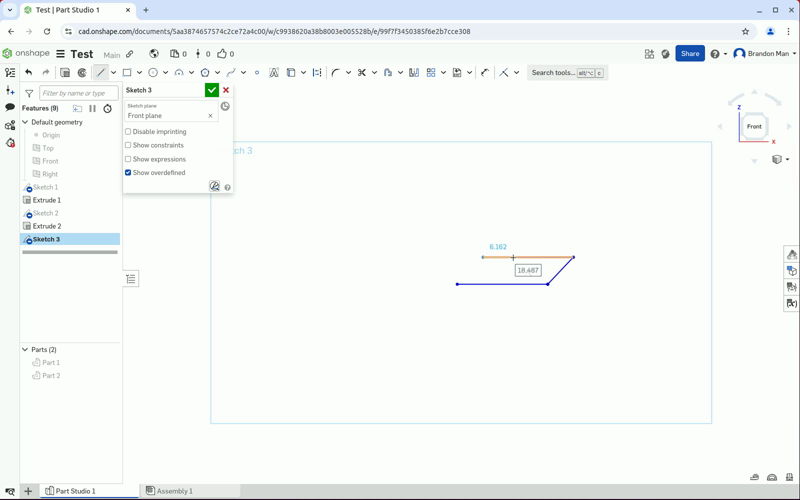
key_down(shift)
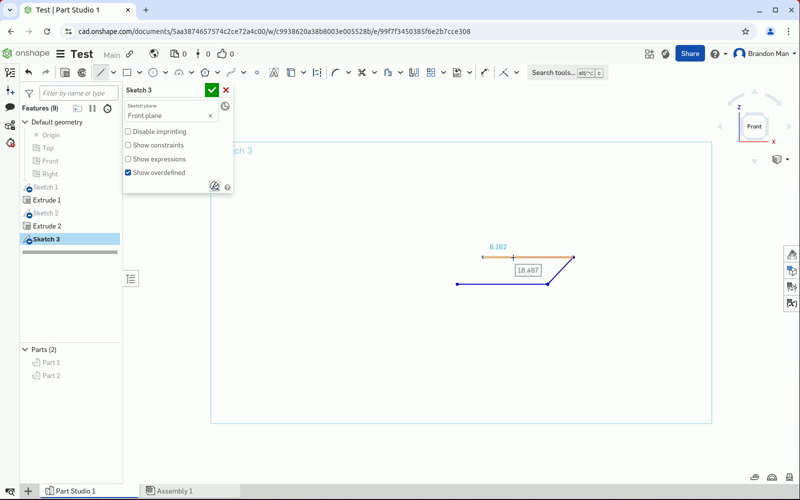
mouse_move(457, 284)
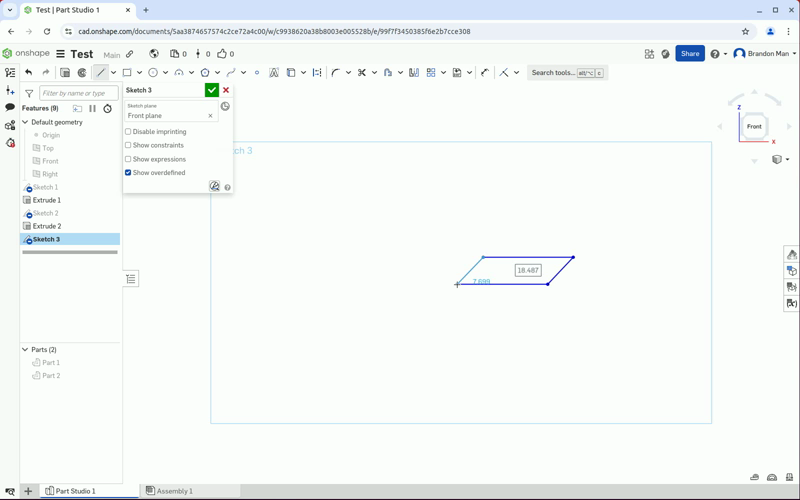
key_up(shift)
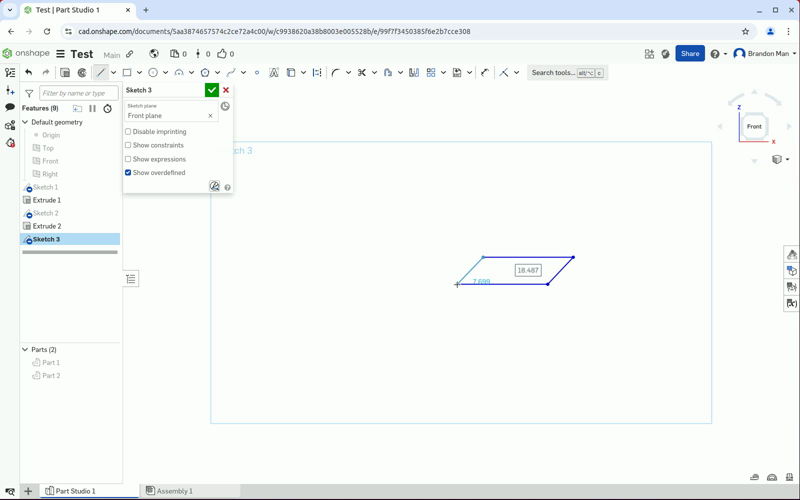
click(457, 284)
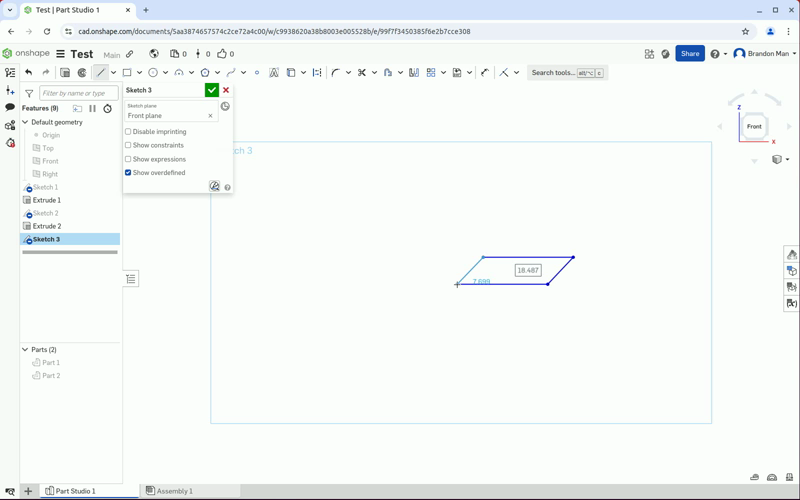
key(esc)
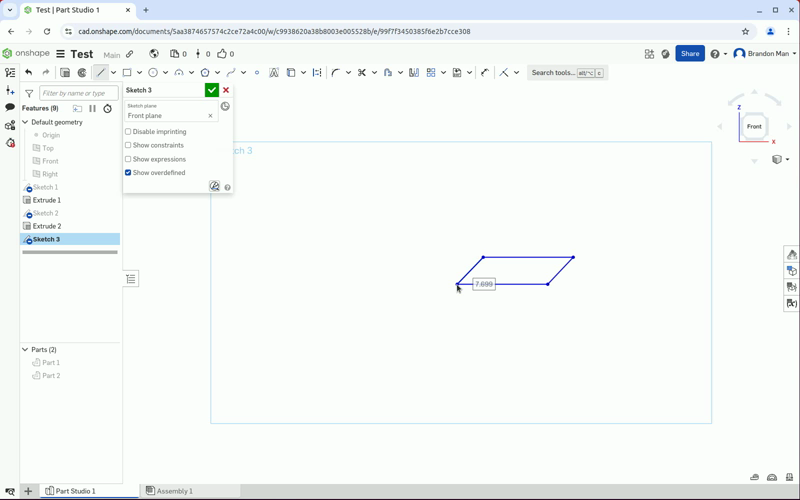
mouse_move(498, 262)
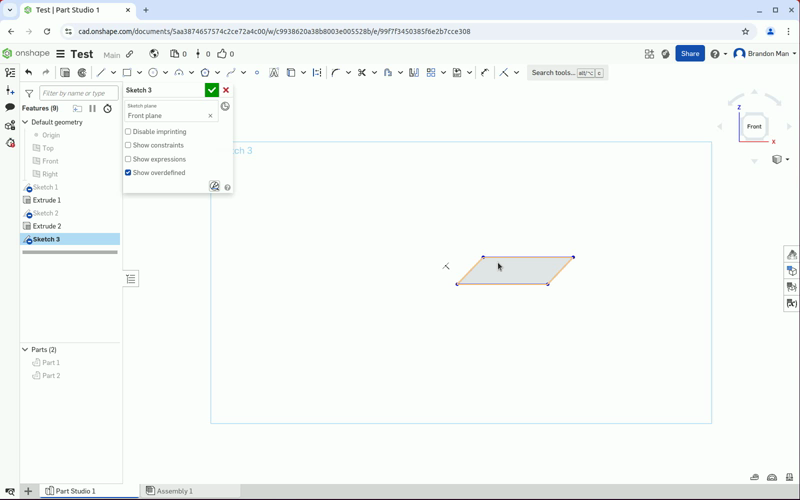
click(498, 262)
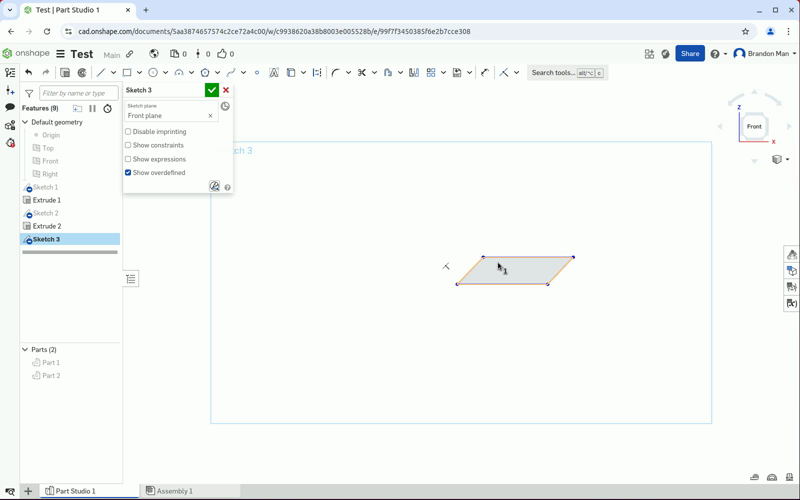
mouse_move(73, 352)
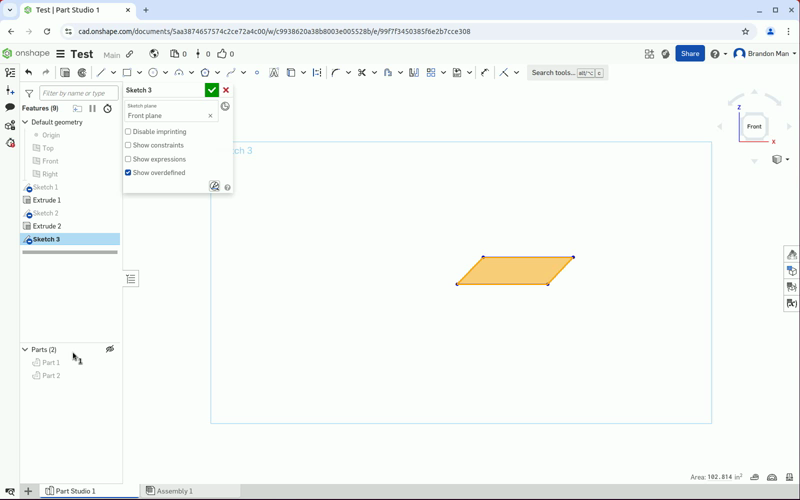
key(shift+y)
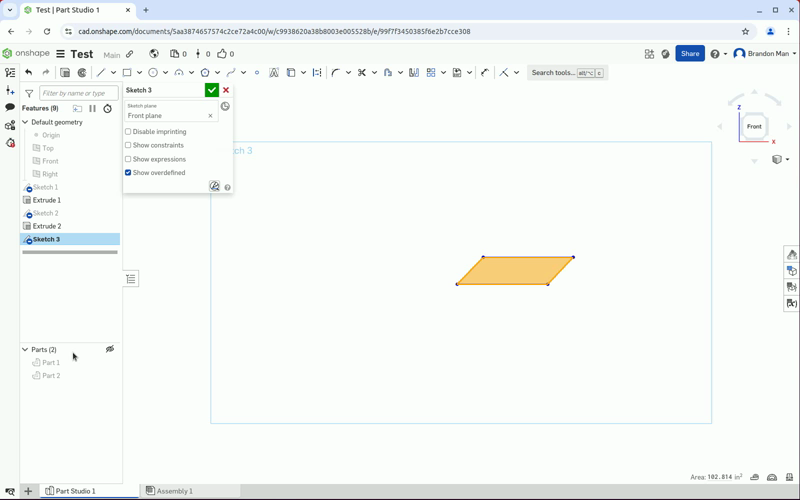
key(shift+e)
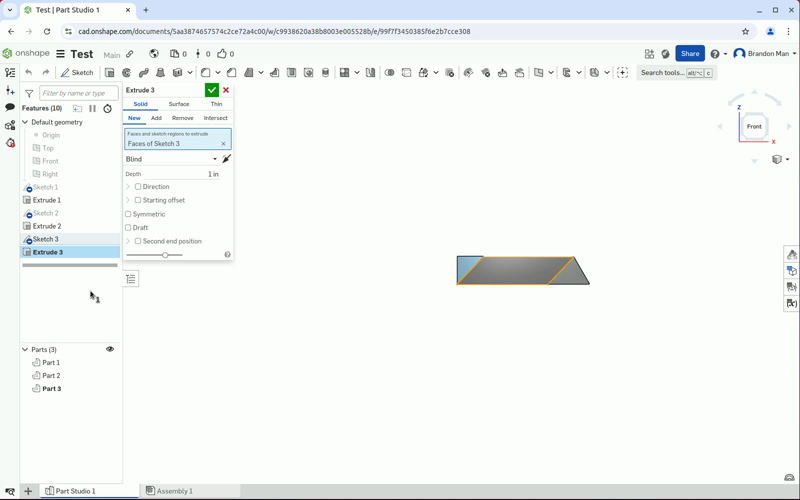
mouse_move(143, 106)
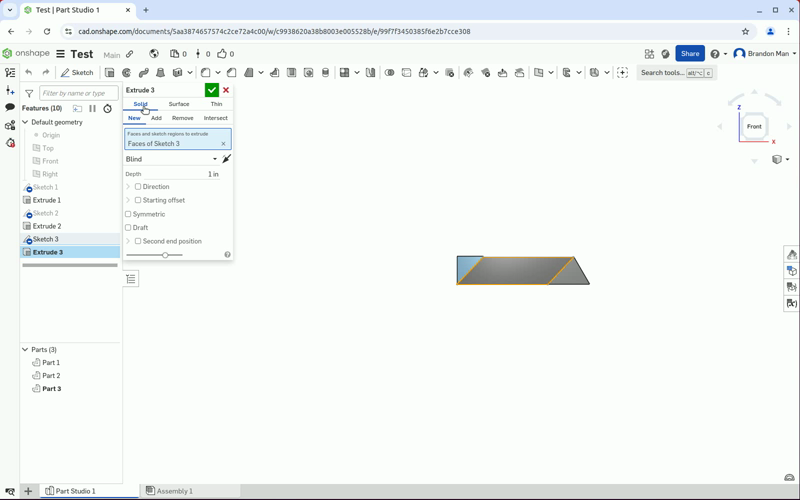
click(143, 106)
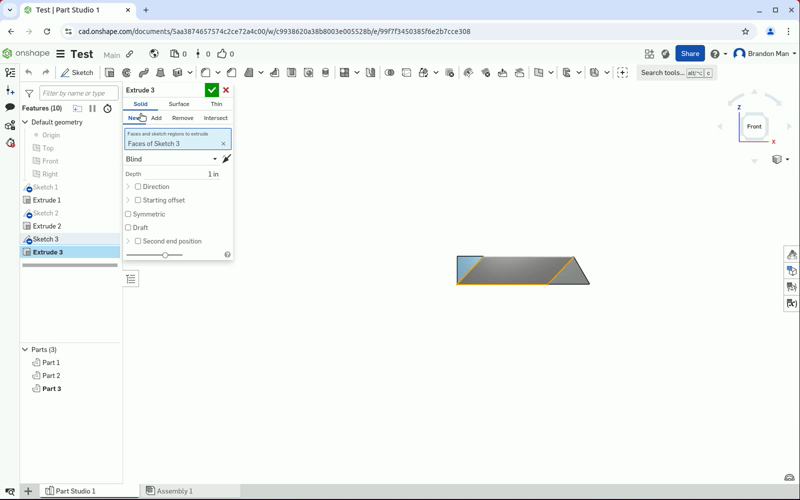
mouse_move(137, 120)
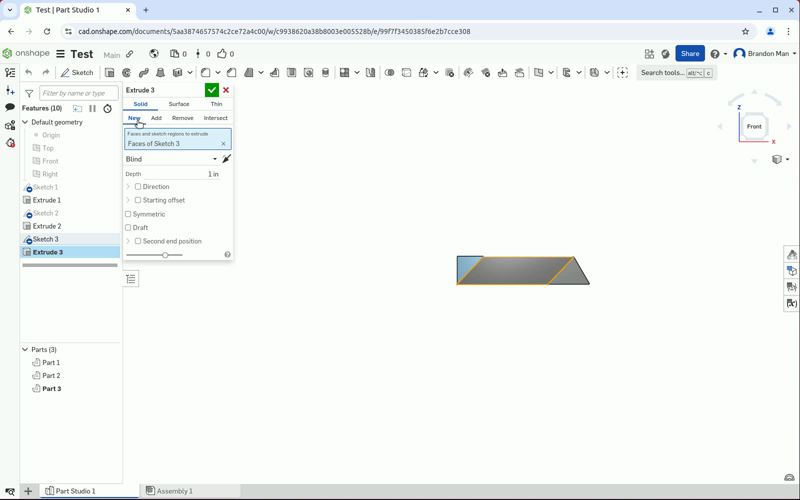
click(137, 120)
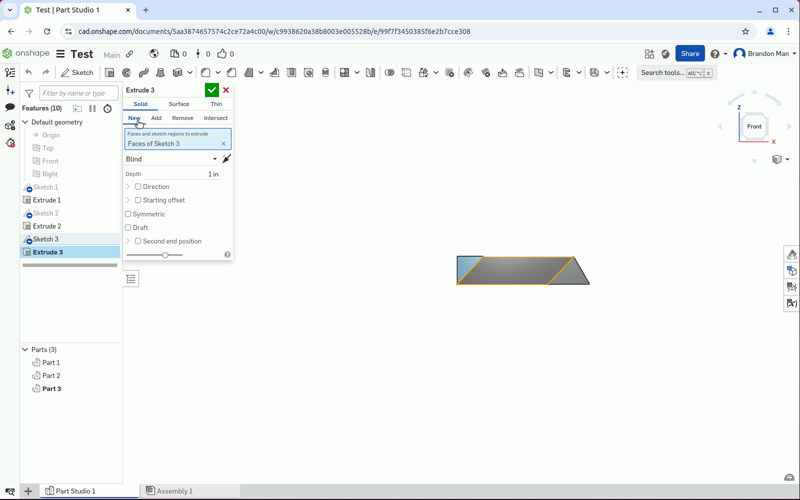
key(tab, 4)
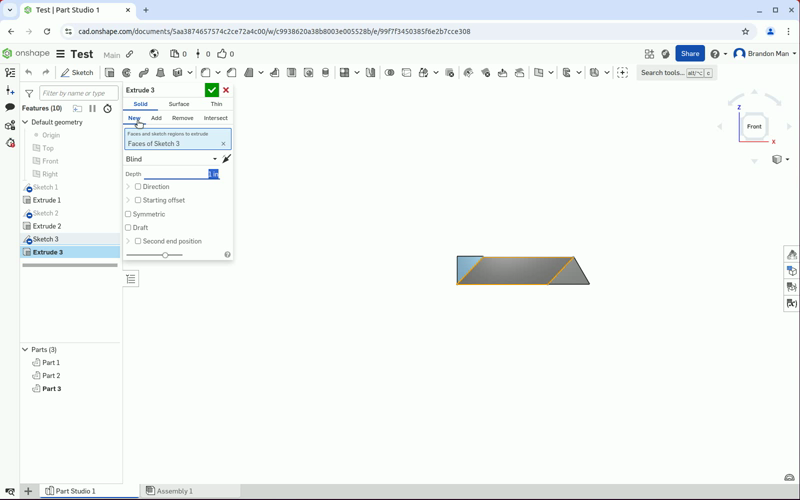
text(-0.241)
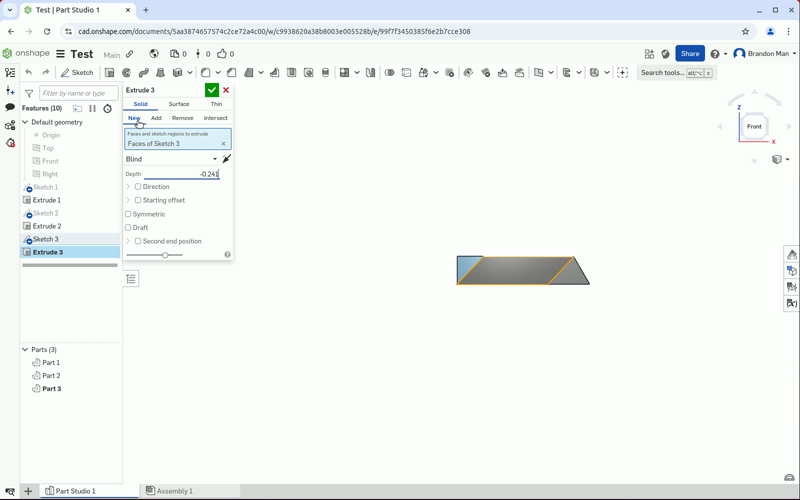
key(enter)
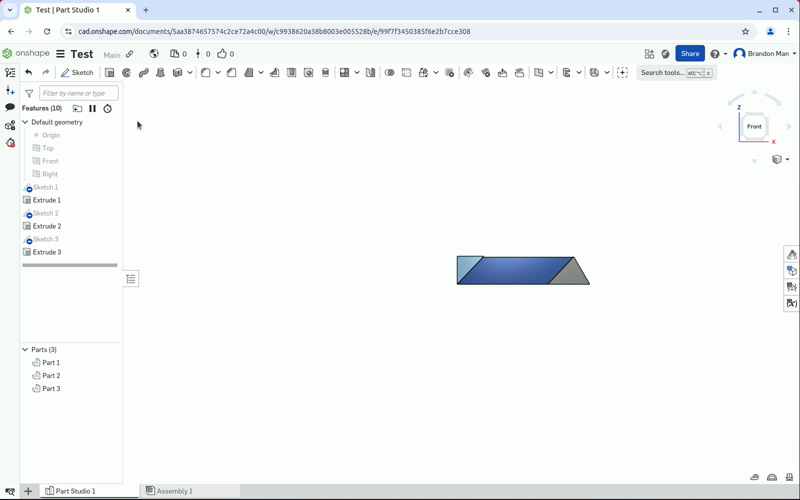
key(shift+h)
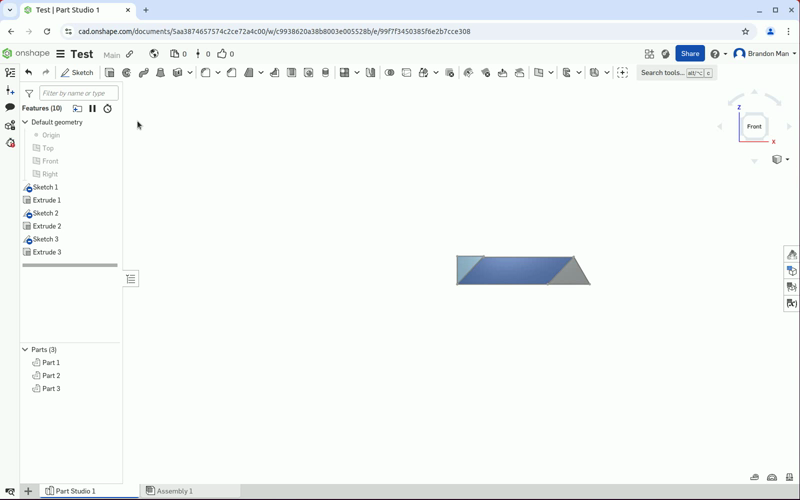
key(shift+h)
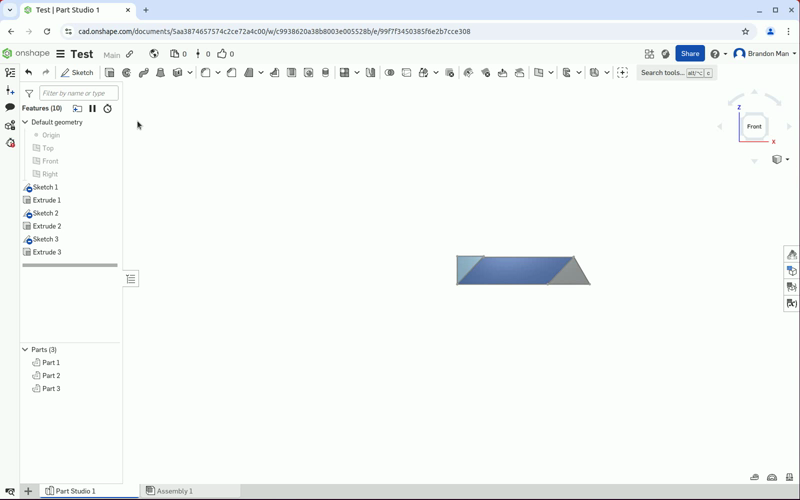
key(shift+7)
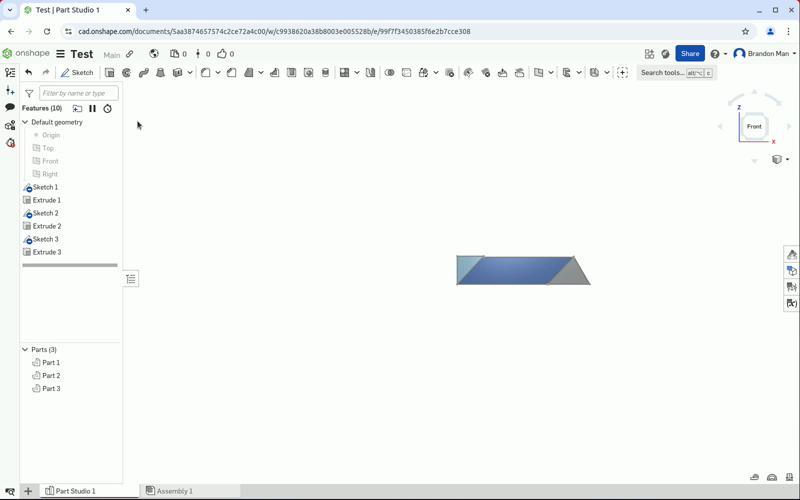
key(left, 2)
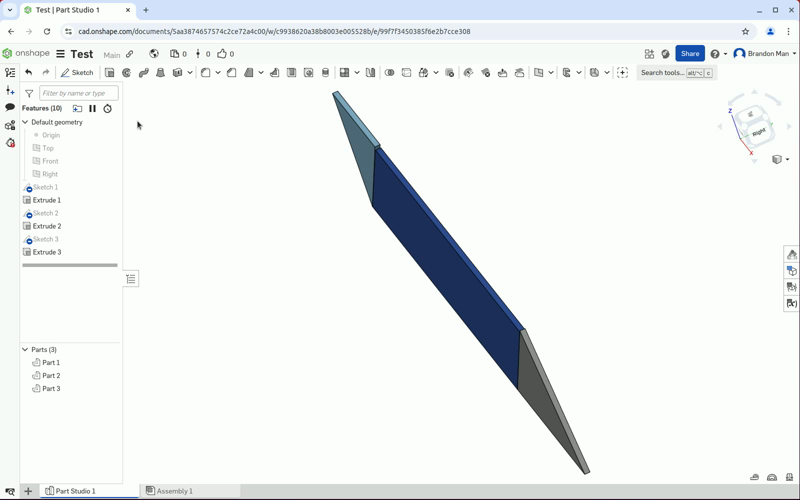
key(down, 2)
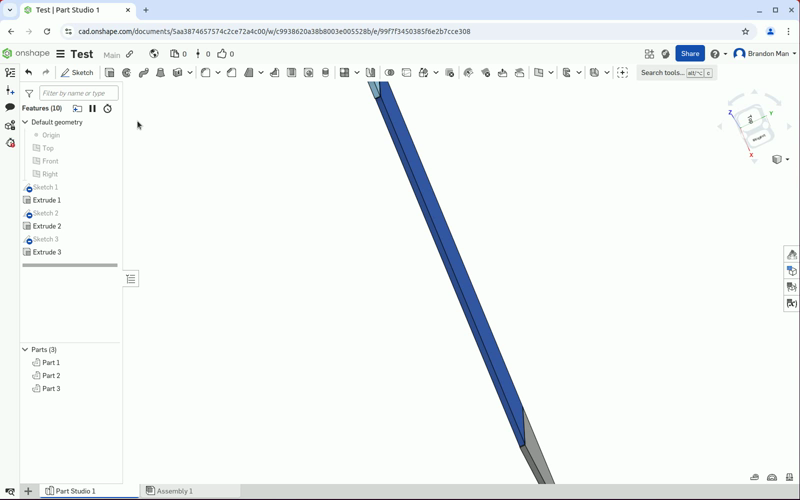
key(up, 2)
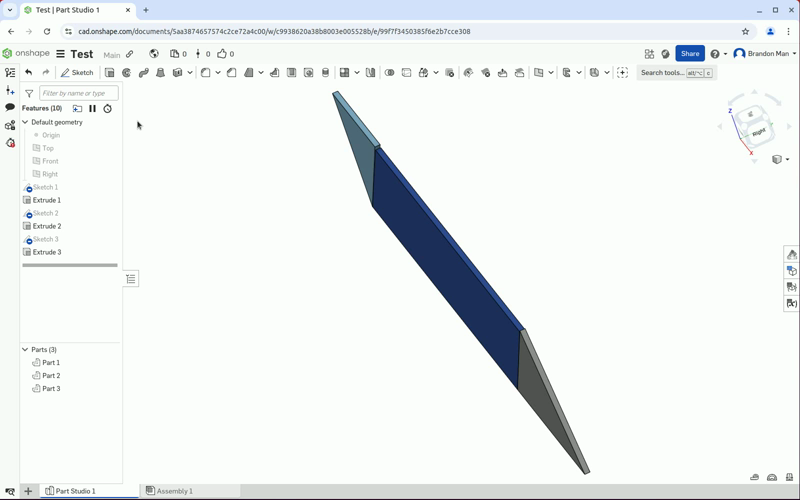
key(right, 2)
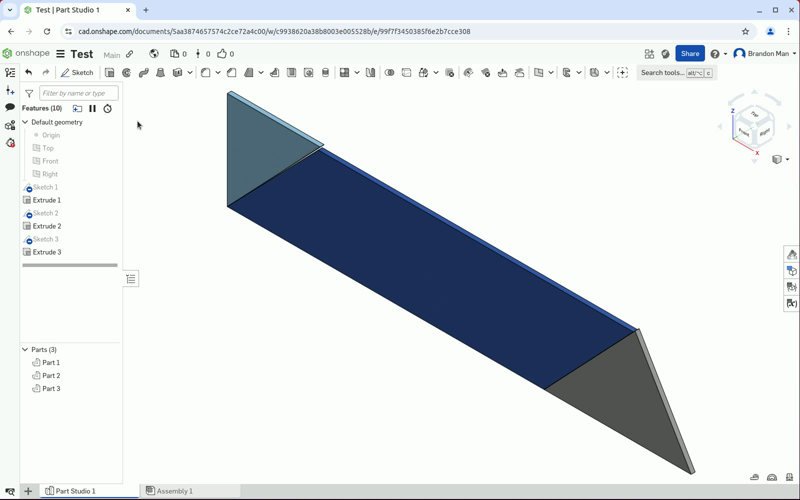
mouse_move(73, 189)
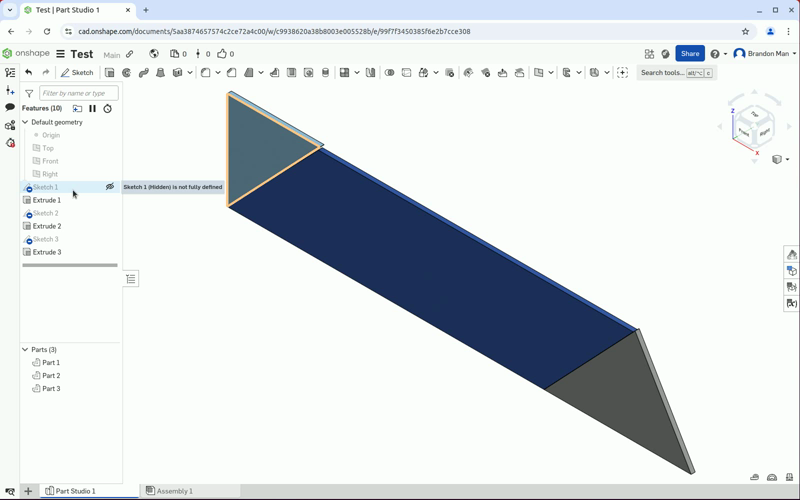
click(73, 189)